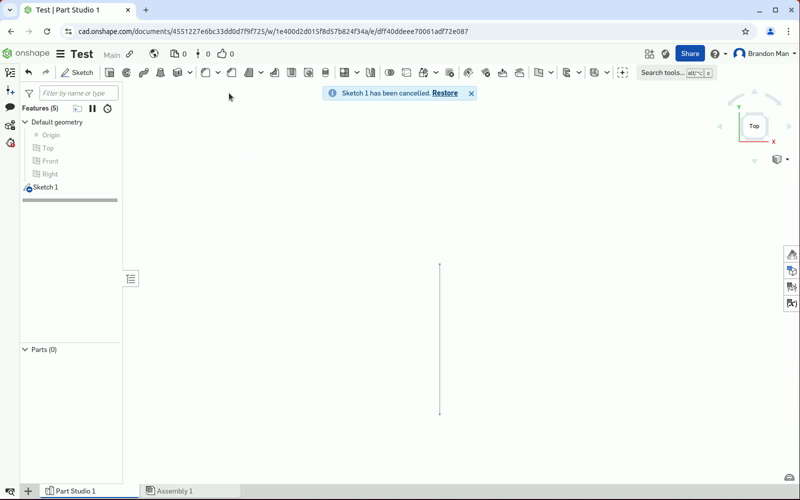
key(shift+h)
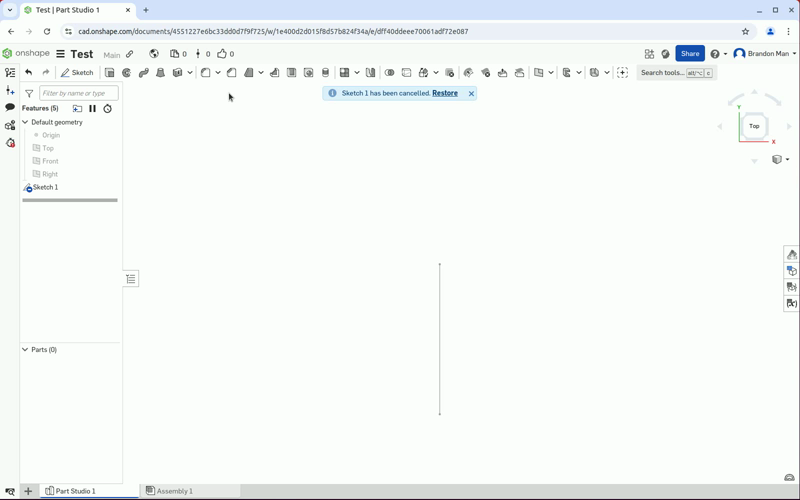
key(shift+s)
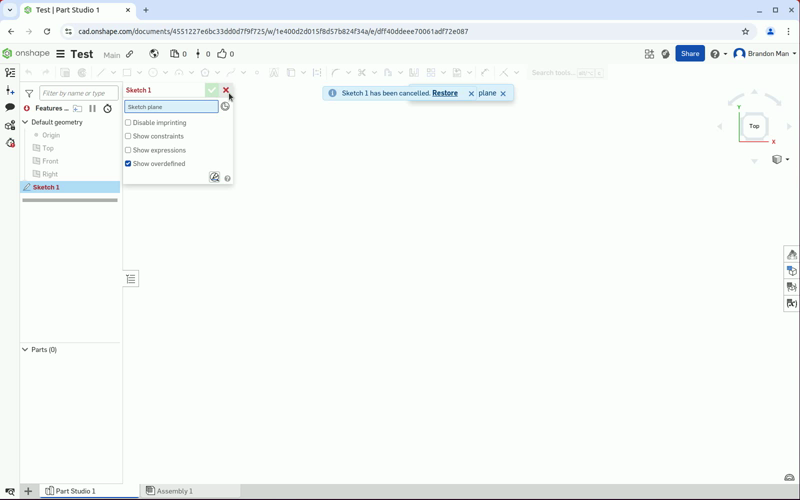
mouse_move(73, 150)
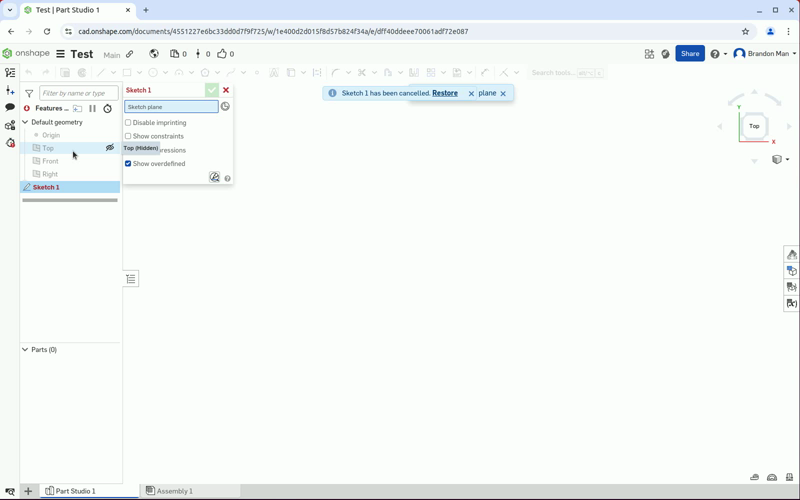
click(73, 150)
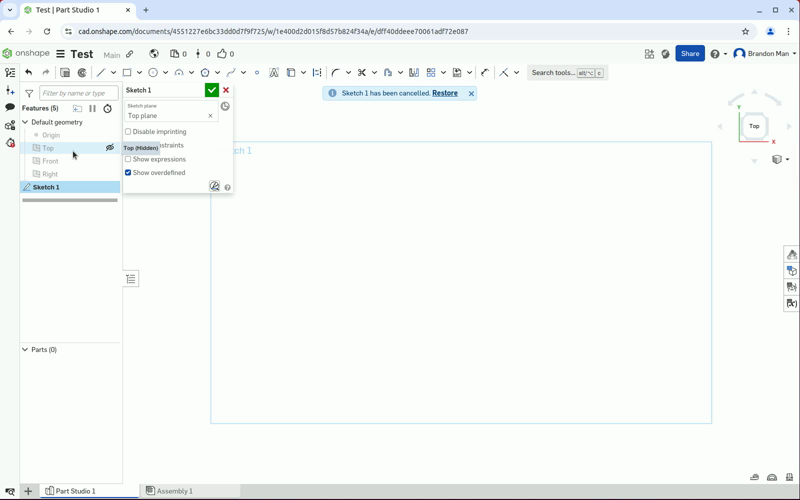
mouse_move(73, 352)
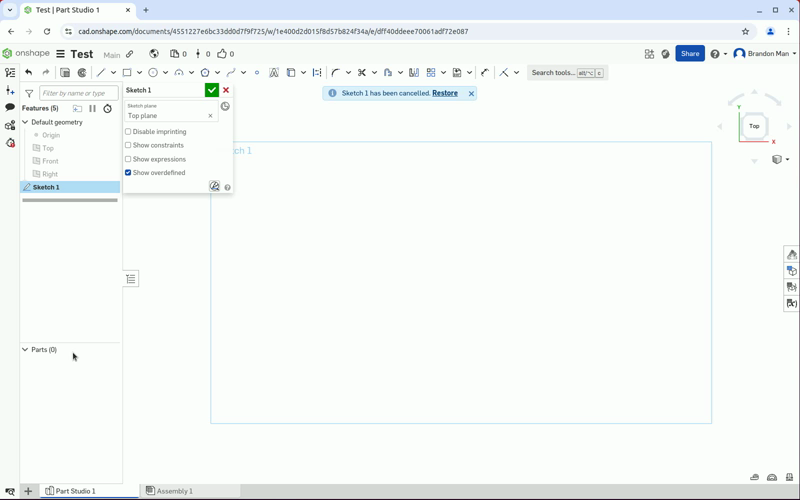
key(y)
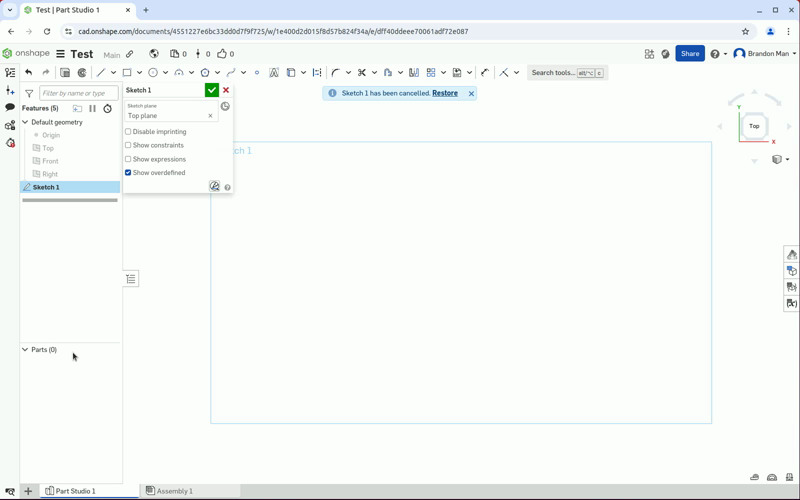
key(c)
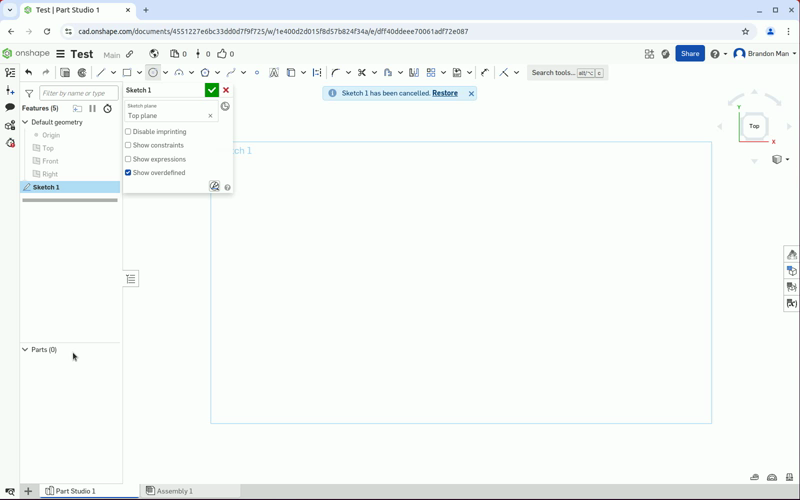
key_down(shift)
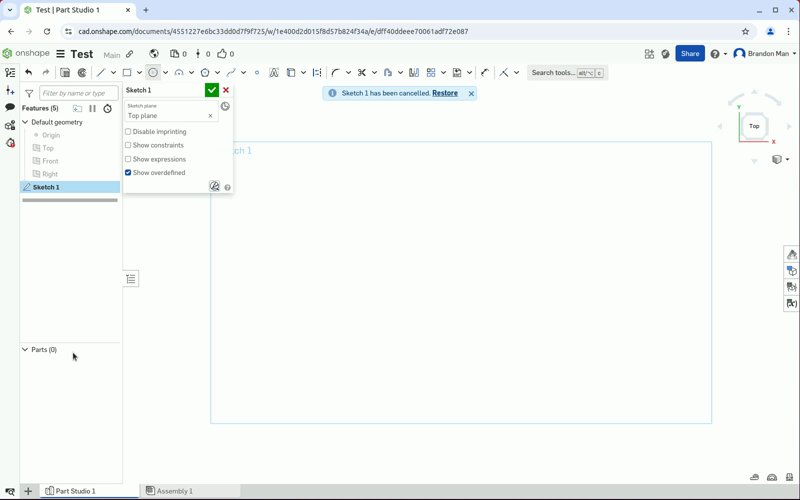
mouse_move(377, 223)
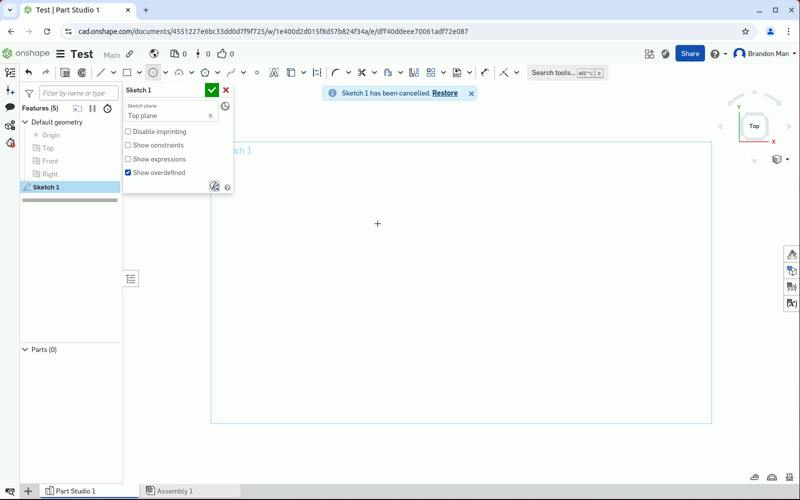
click(377, 223)
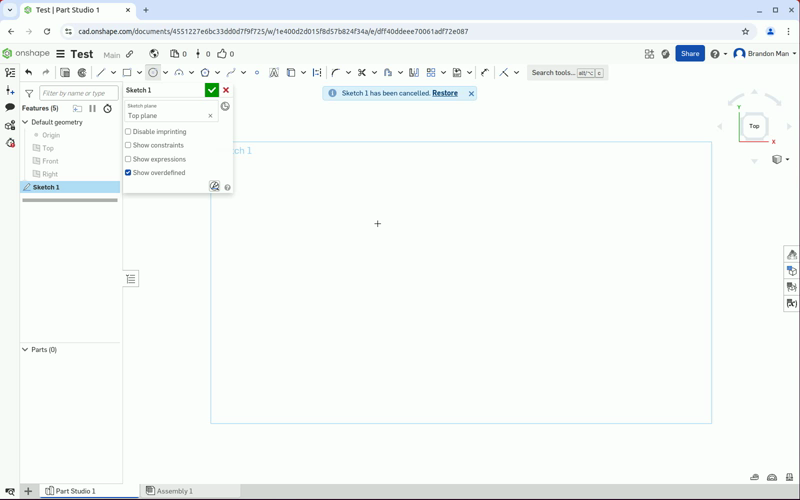
key_up(shift)
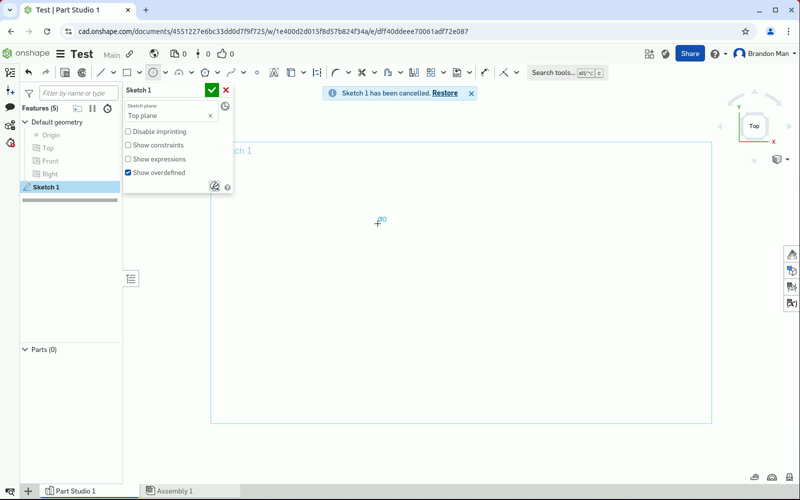
mouse_move(397, 223)
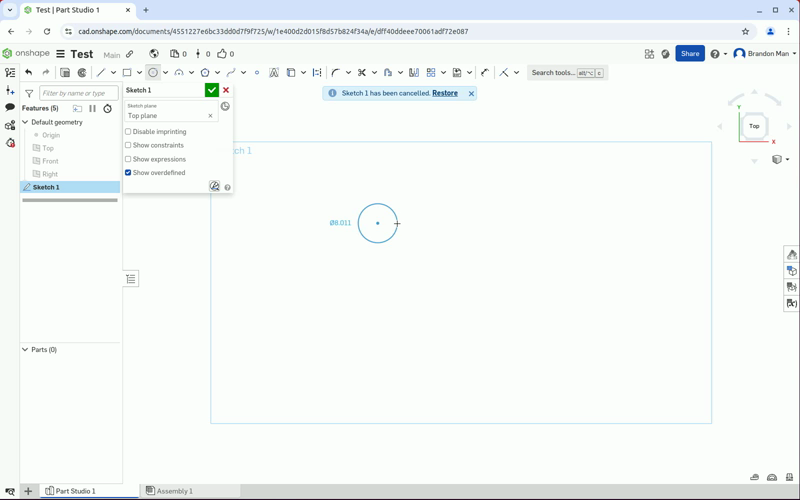
click(397, 223)
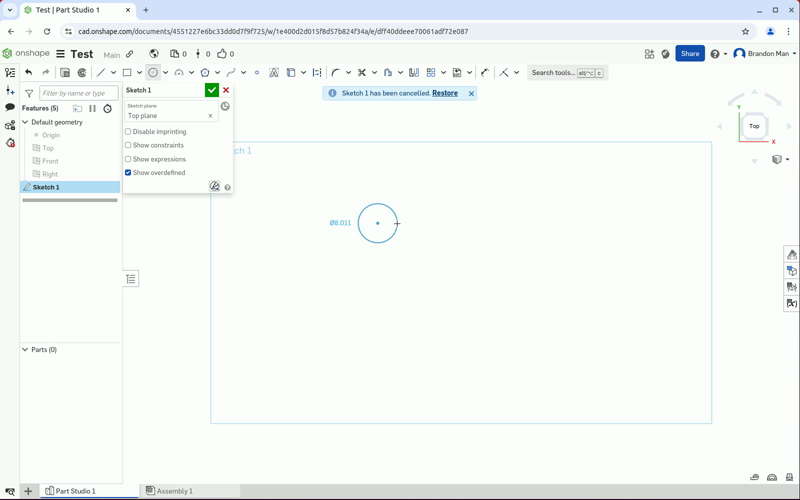
key(esc)
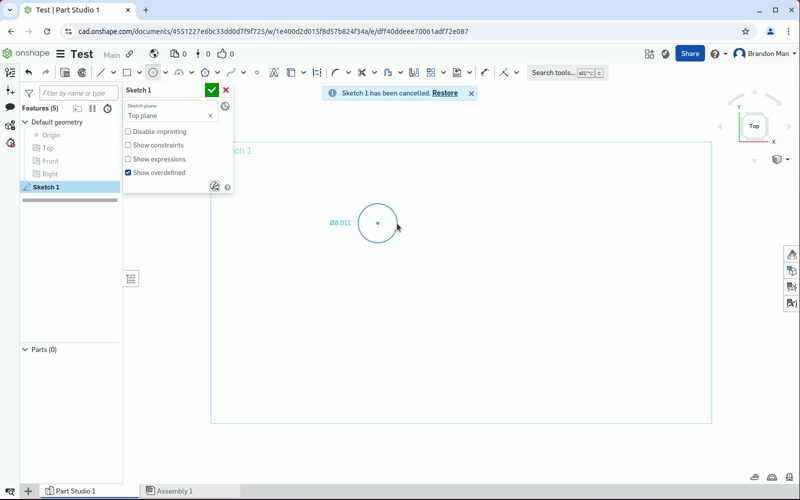
mouse_move(377, 230)
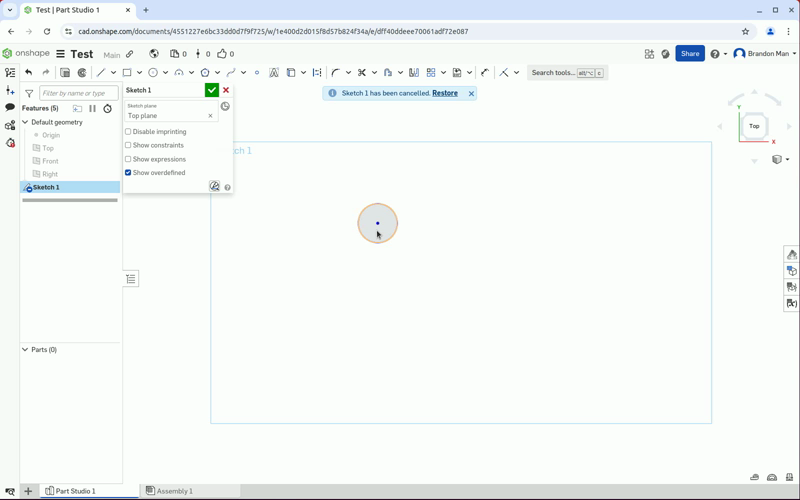
scroll(6)
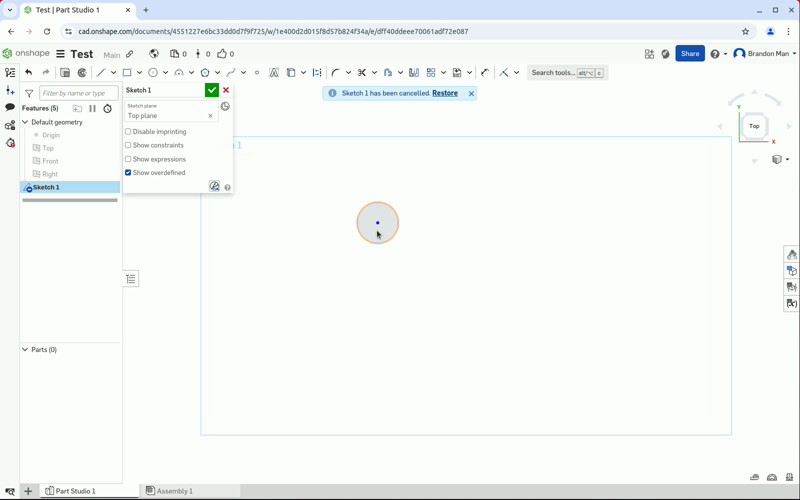
scroll(6)
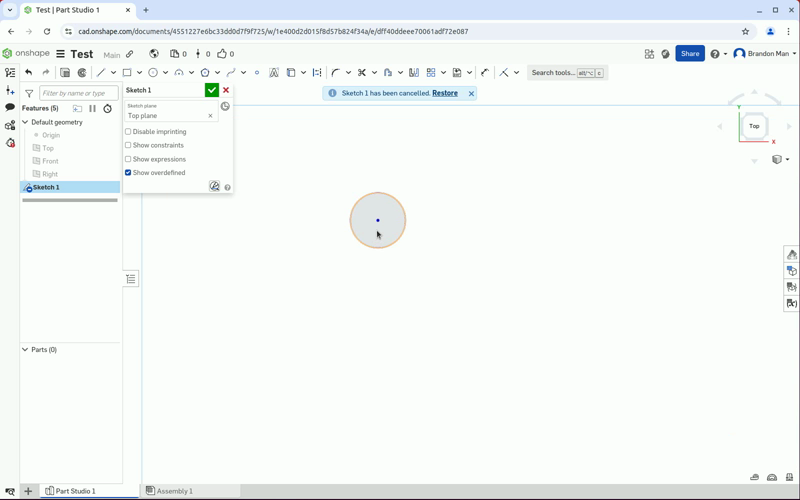
scroll(6)
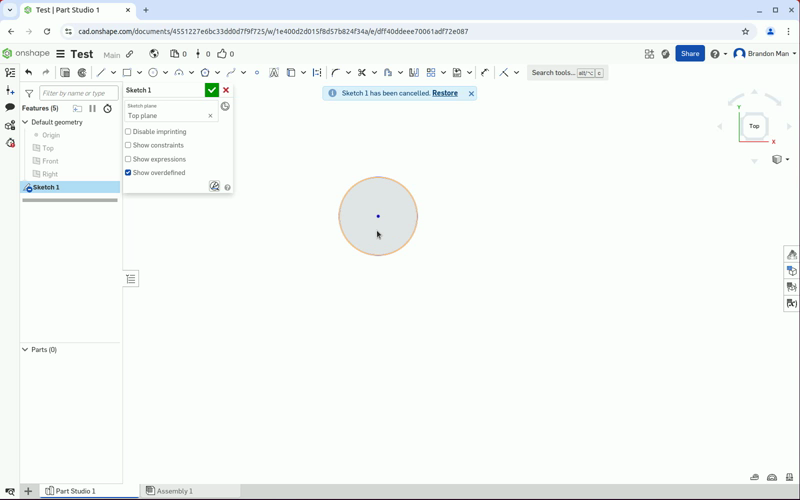
scroll(6)
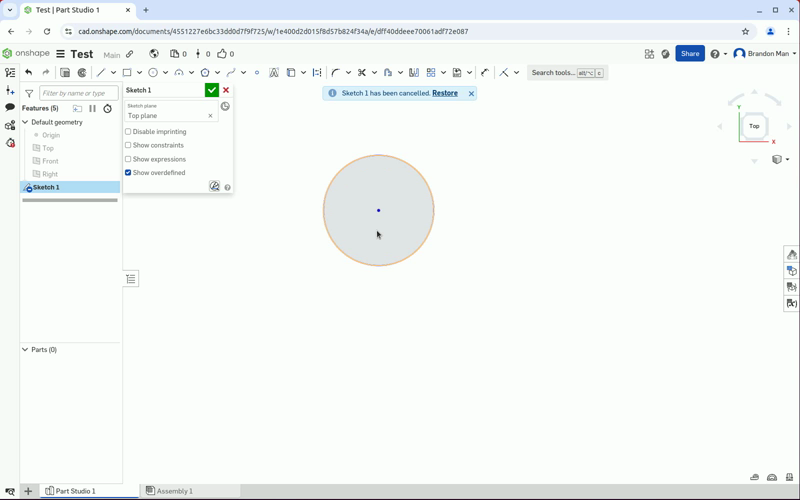
scroll(6)
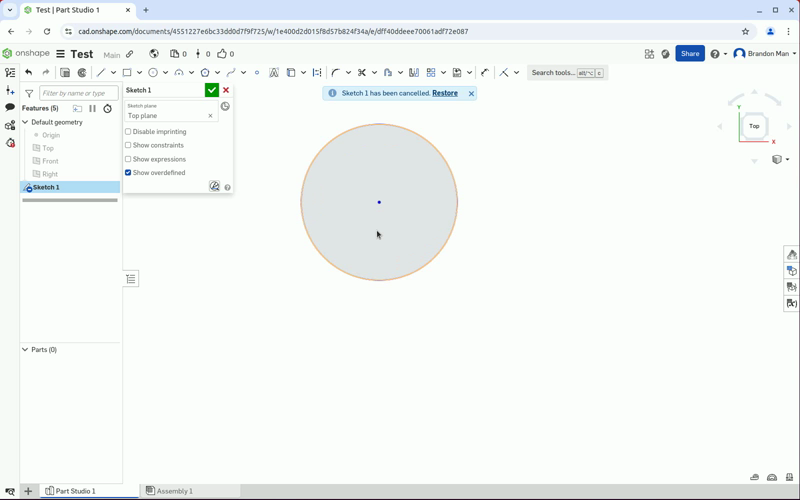
scroll(6)
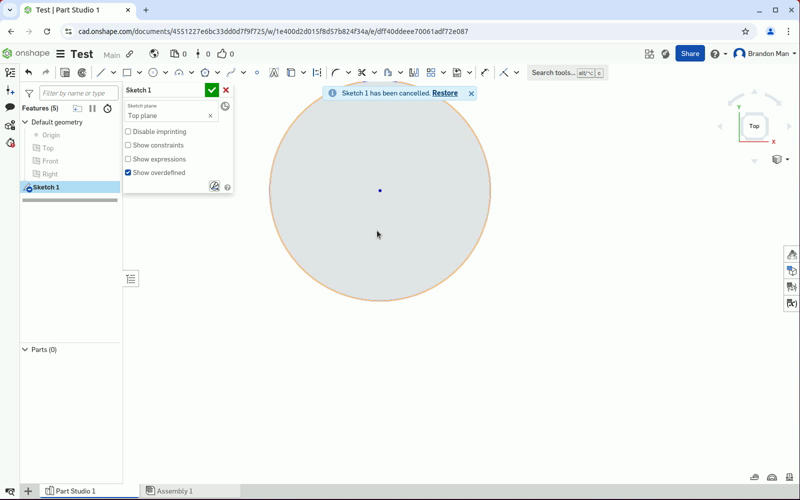
scroll(6)
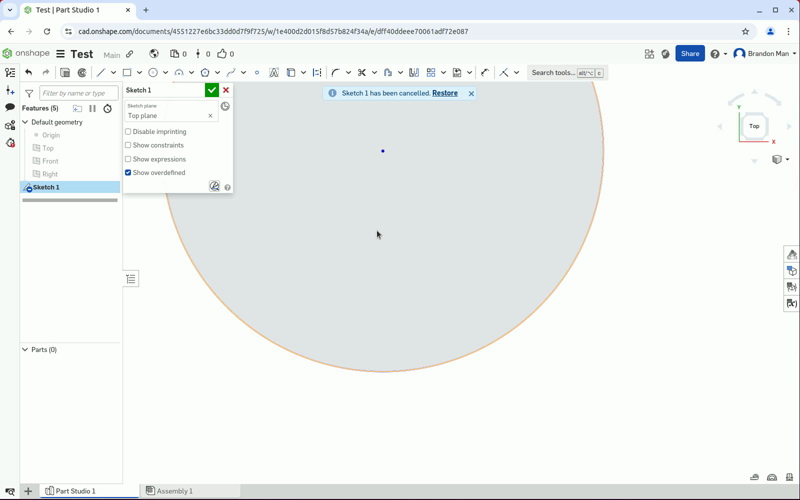
click(377, 230)
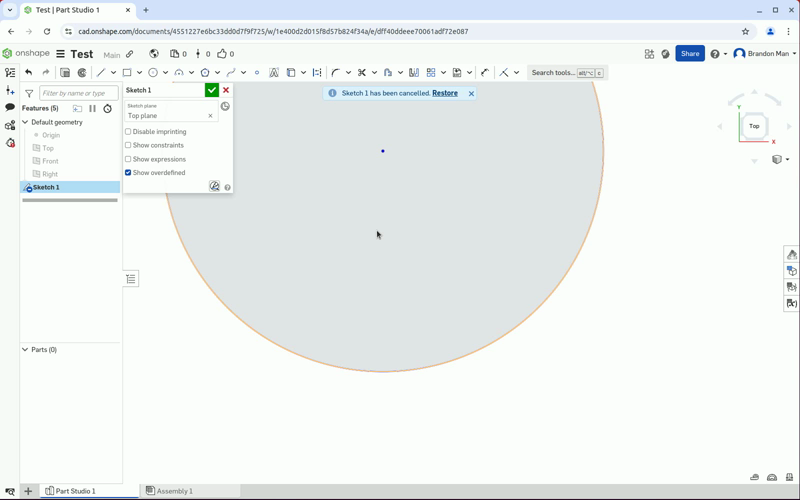
scroll(-6)
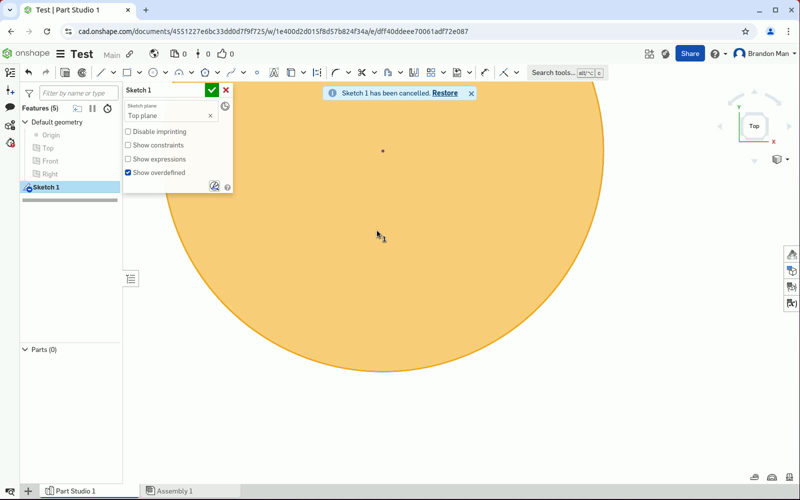
scroll(-6)
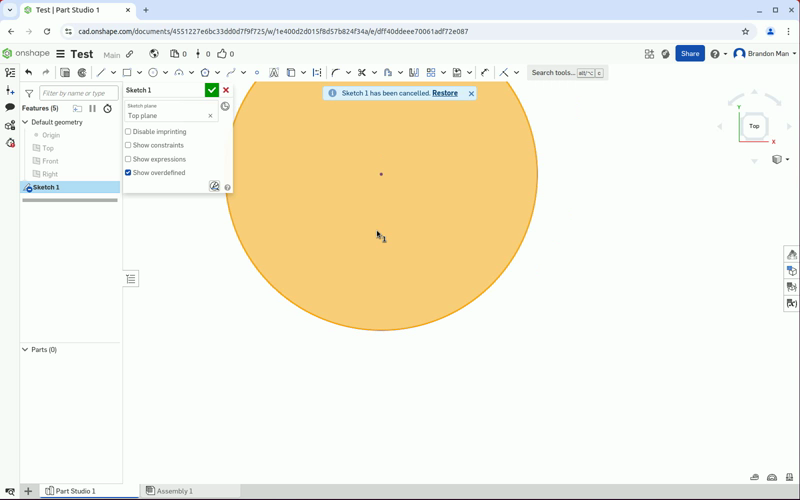
scroll(-6)
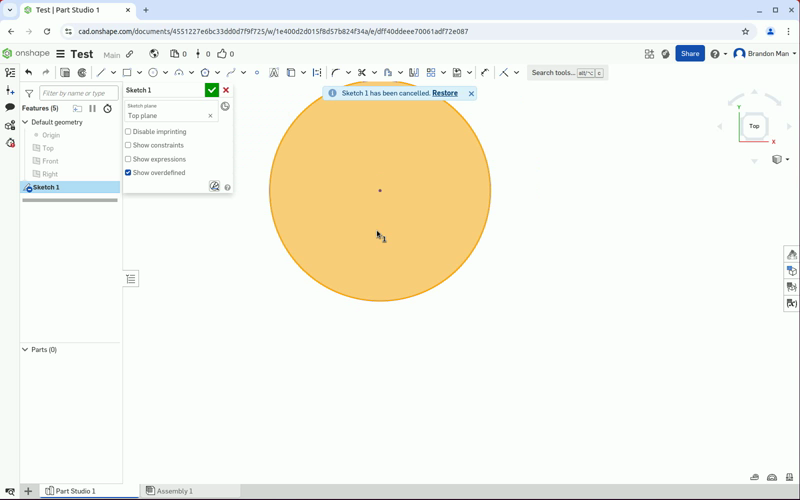
scroll(-6)
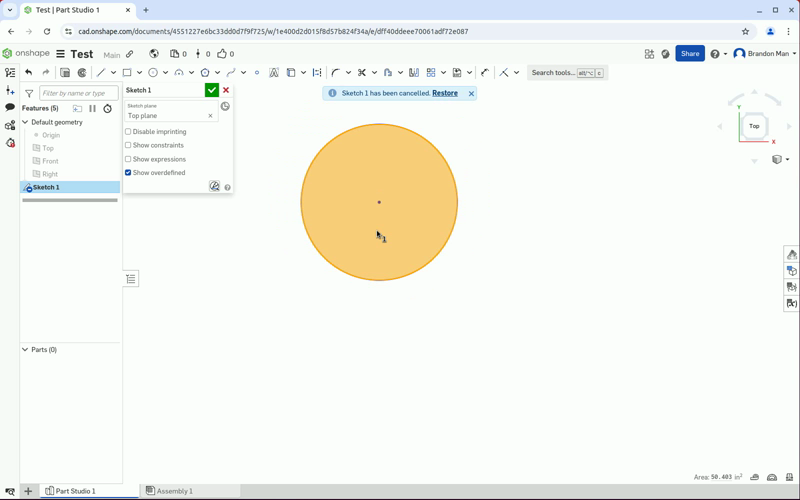
scroll(-6)
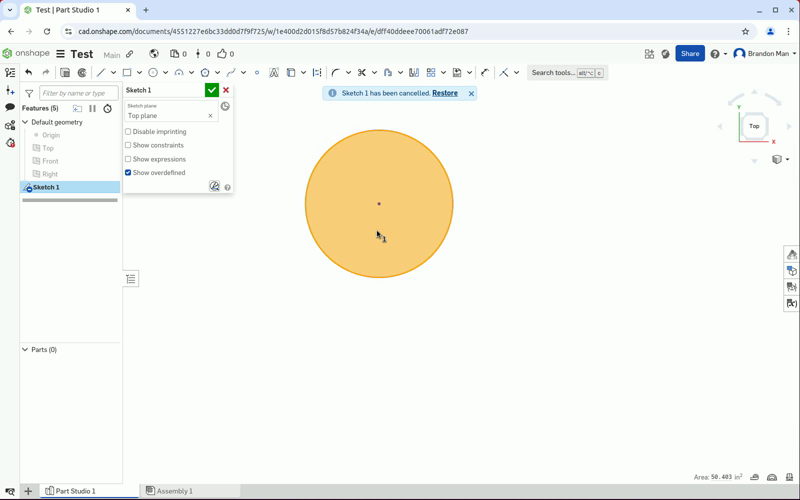
scroll(-6)
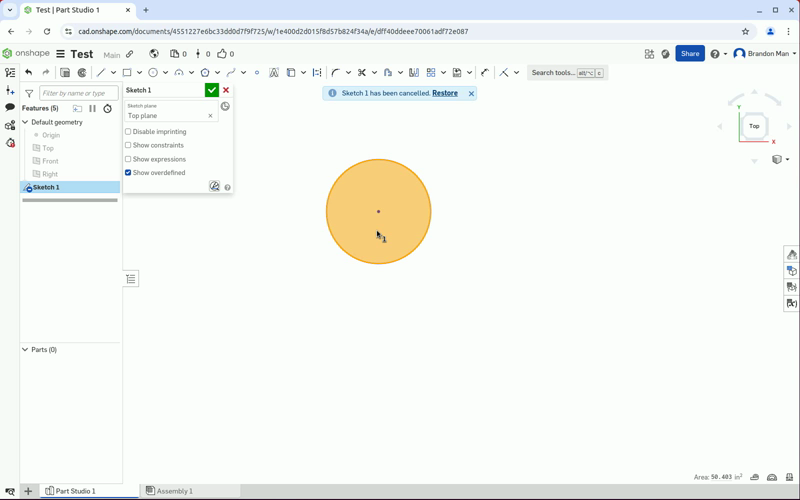
scroll(-6)
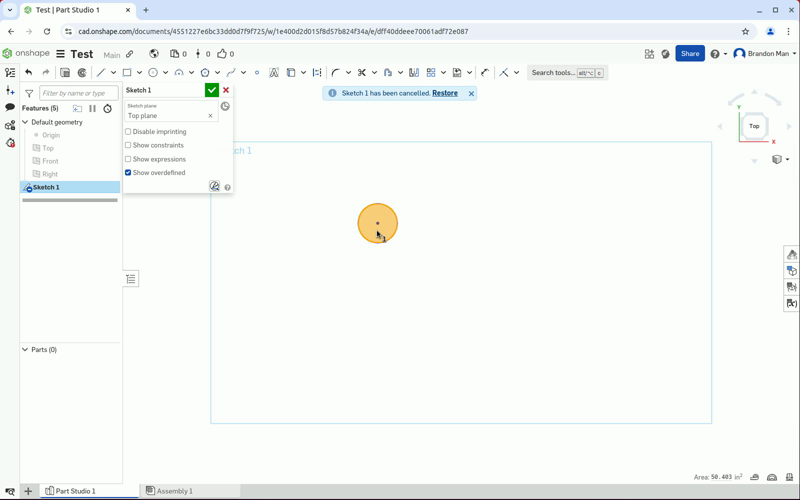
mouse_move(73, 352)
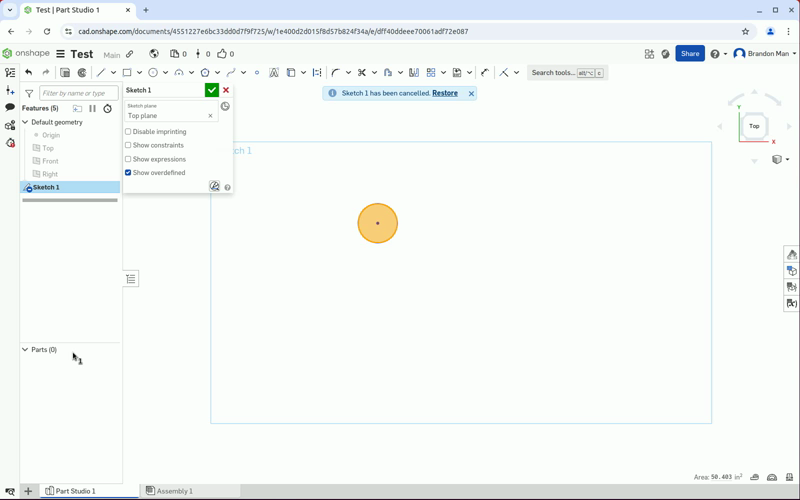
key(shift+y)
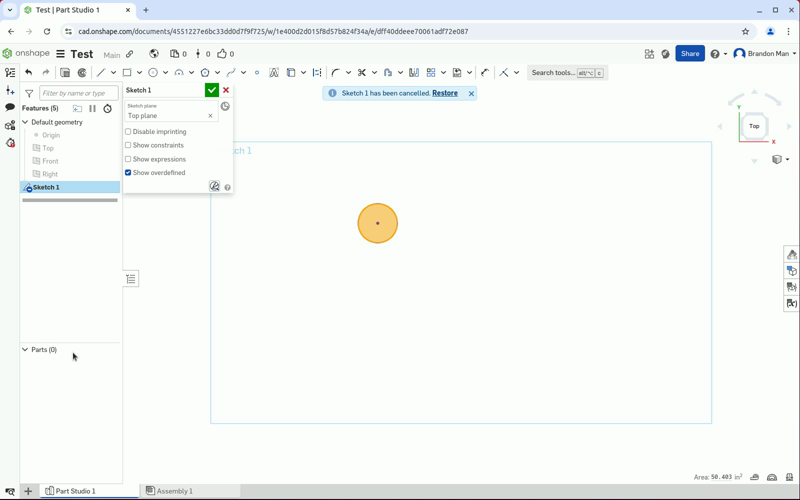
key(shift+e)
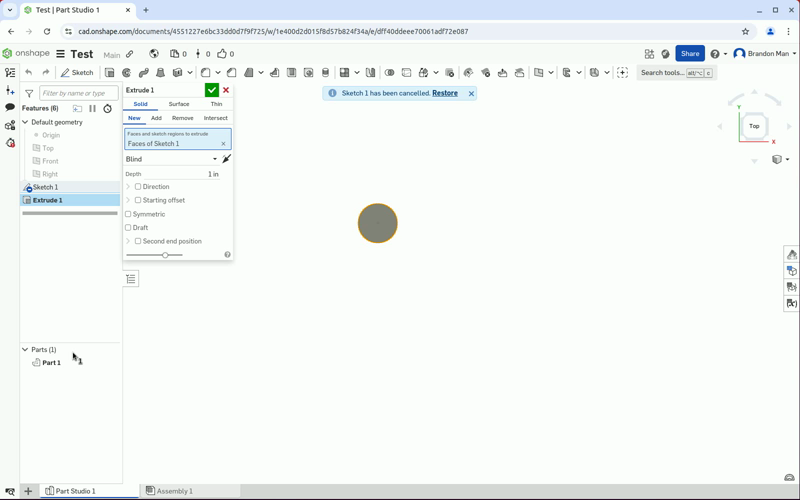
mouse_move(143, 106)
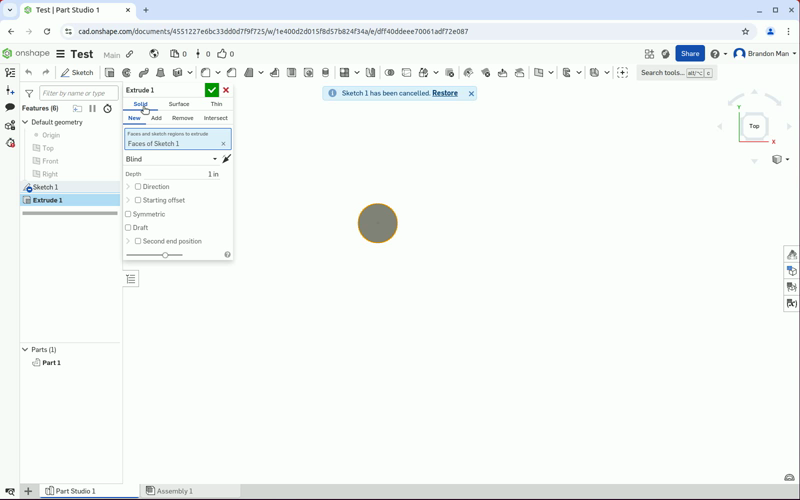
click(143, 106)
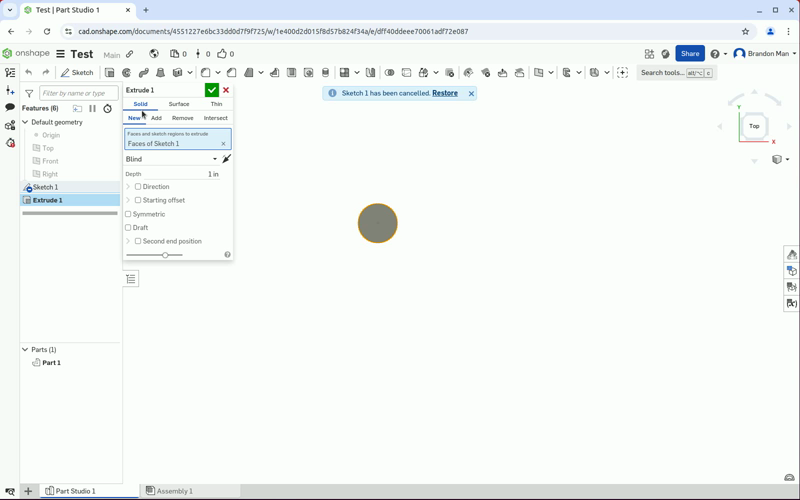
mouse_move(137, 120)
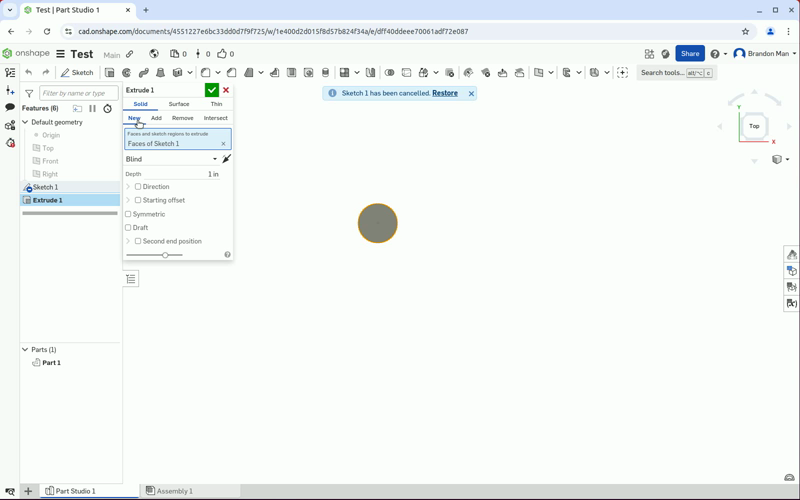
click(137, 120)
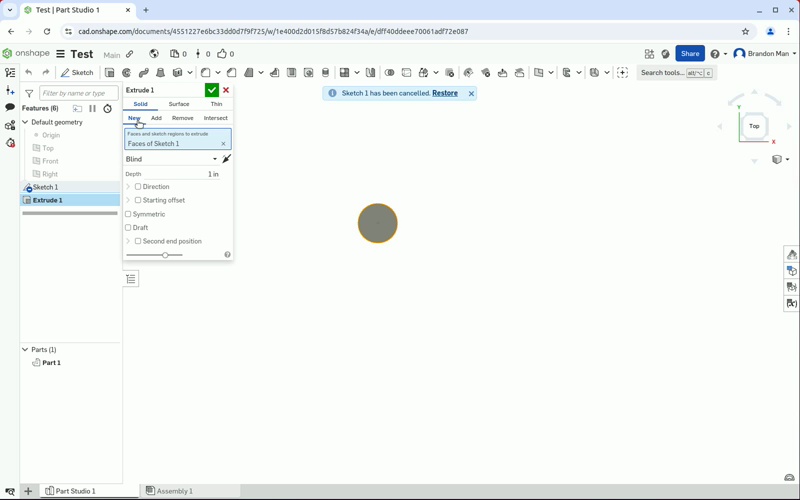
key(tab, 4)
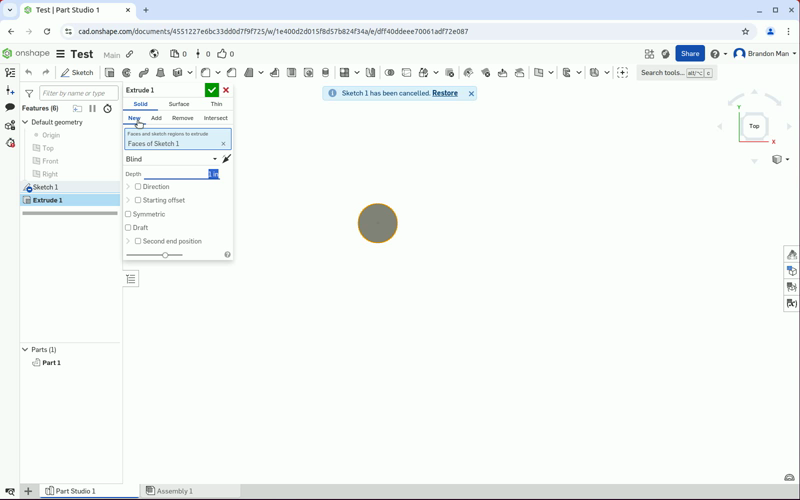
text(23.108)
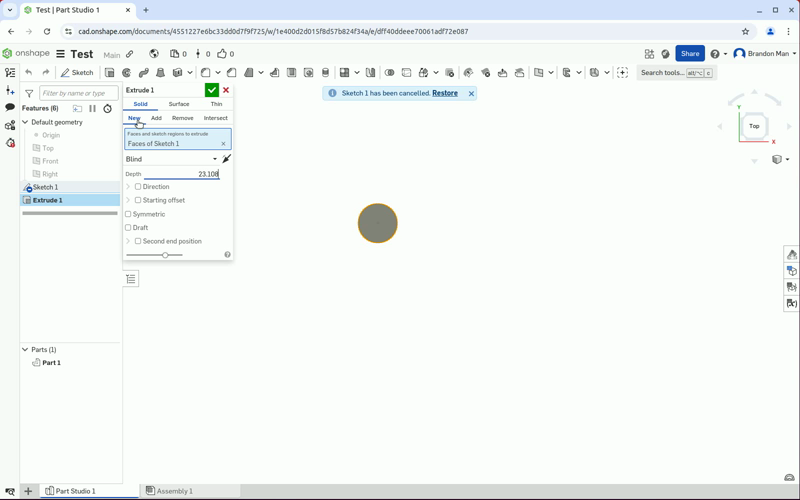
key(enter)
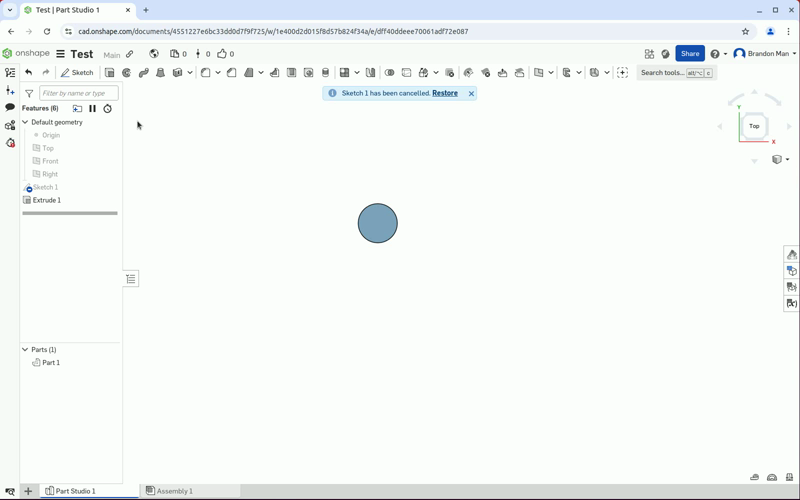
key(shift+h)
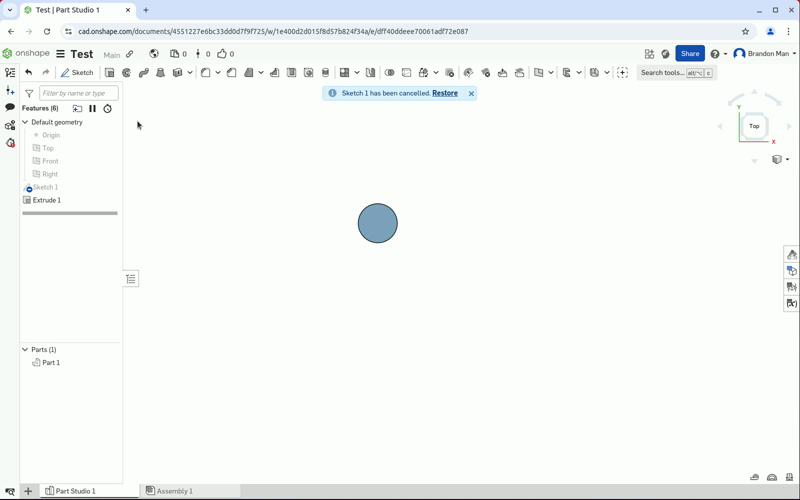
key(shift+h)
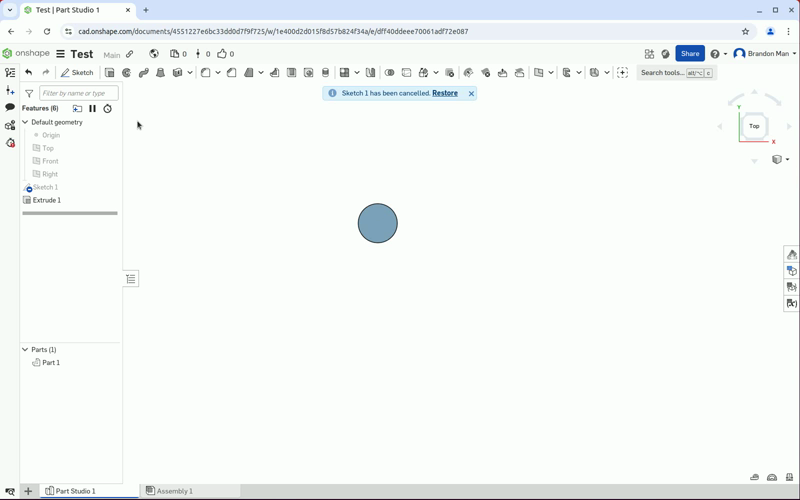
mouse_move(73, 189)
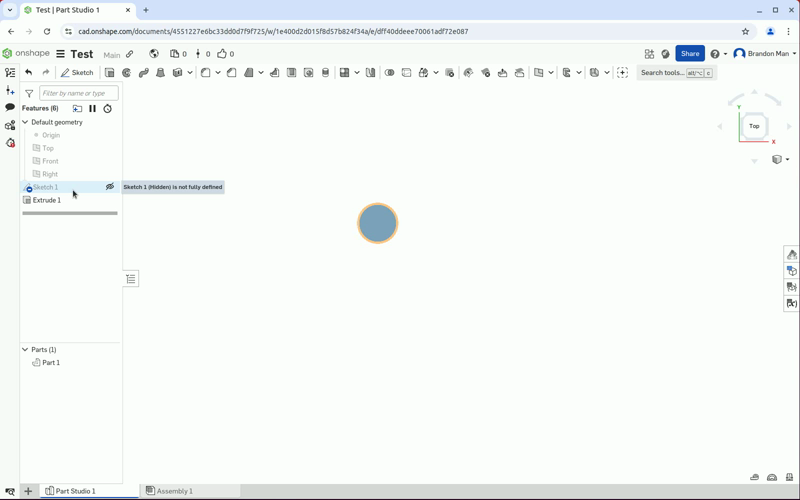
click(73, 189)
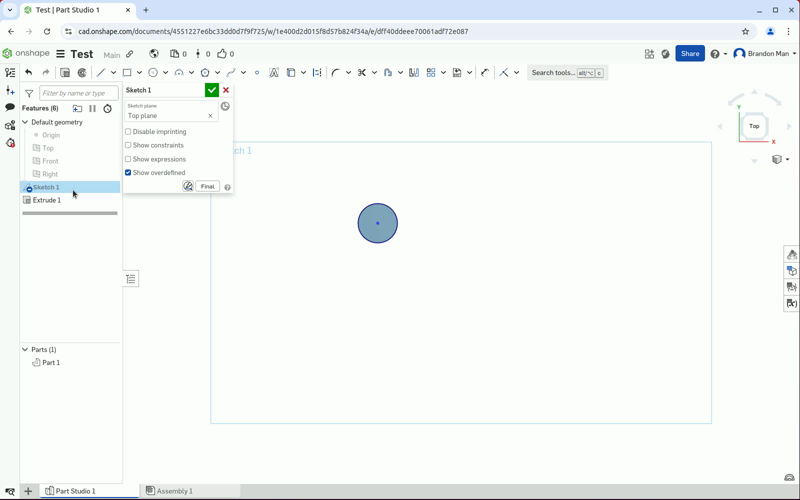
mouse_move(229, 92)
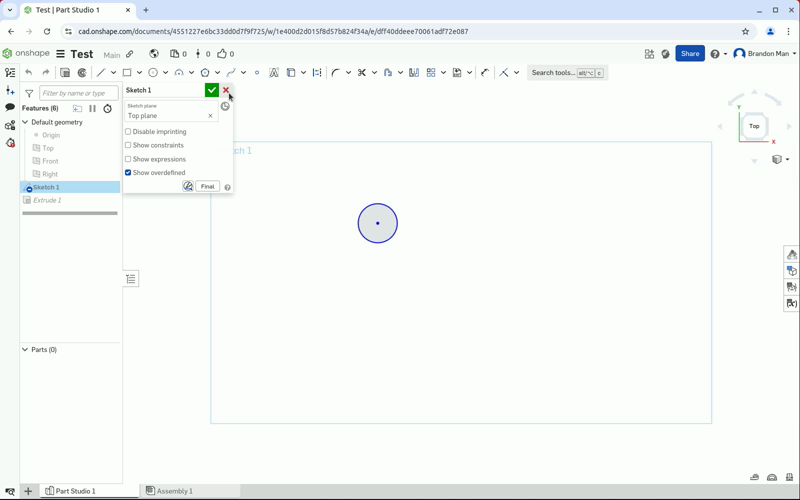
click(229, 92)
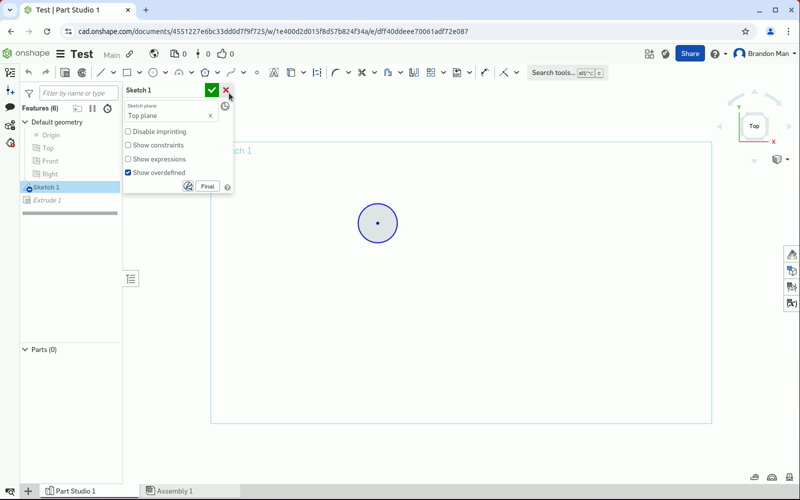
key(shift+s)
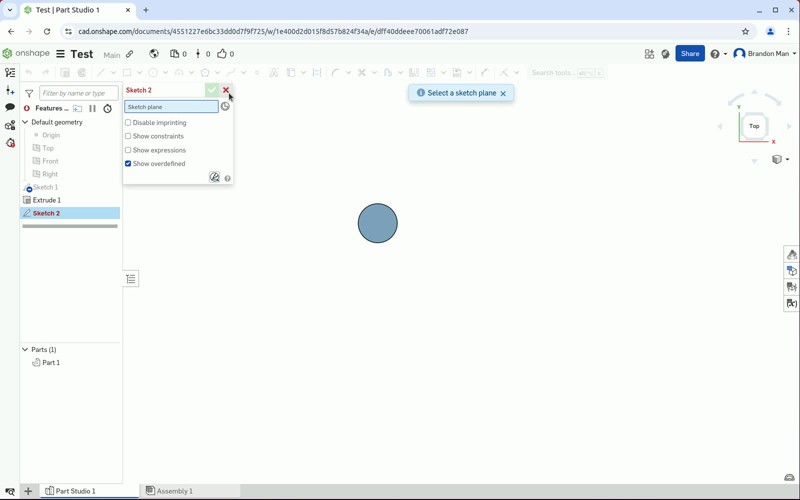
mouse_move(73, 150)
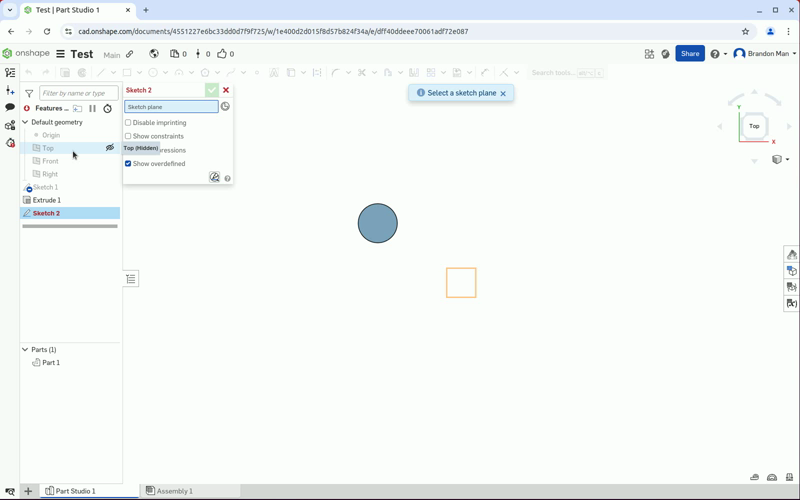
click(73, 150)
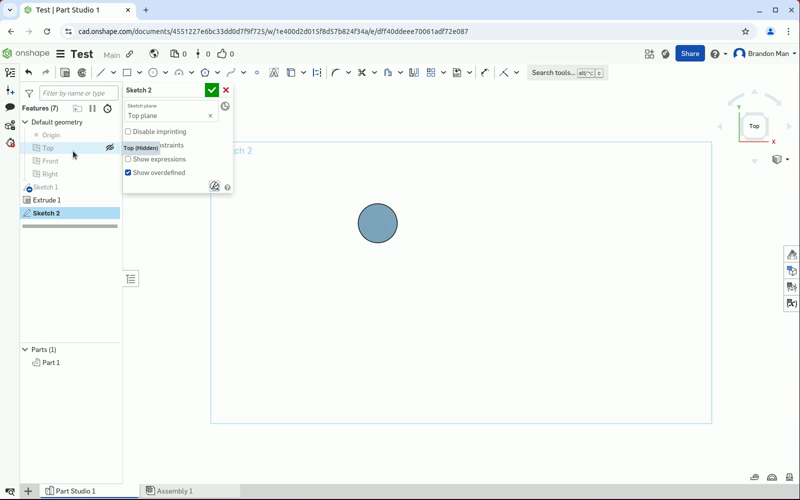
mouse_move(73, 352)
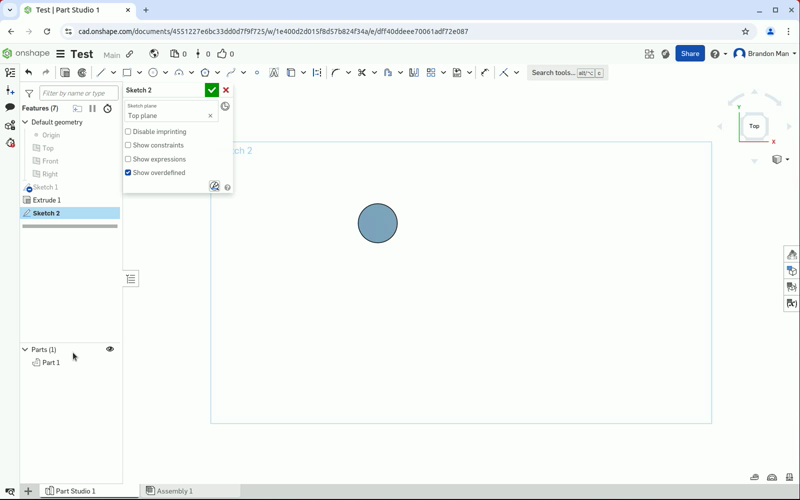
key(y)
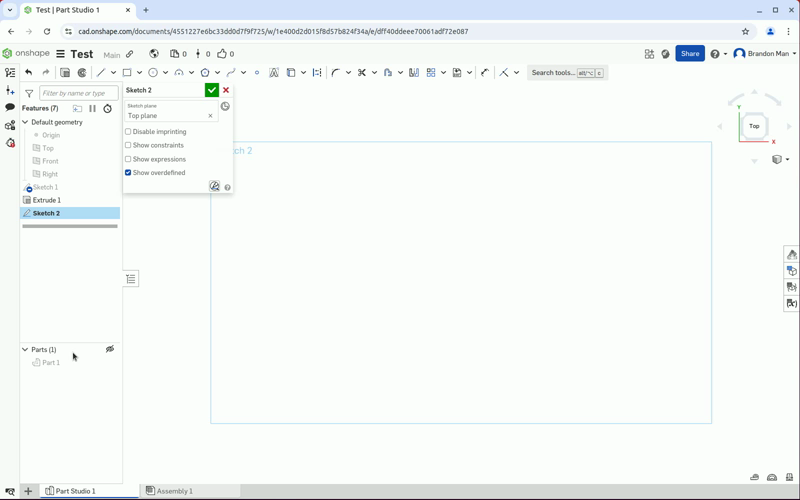
key(l)
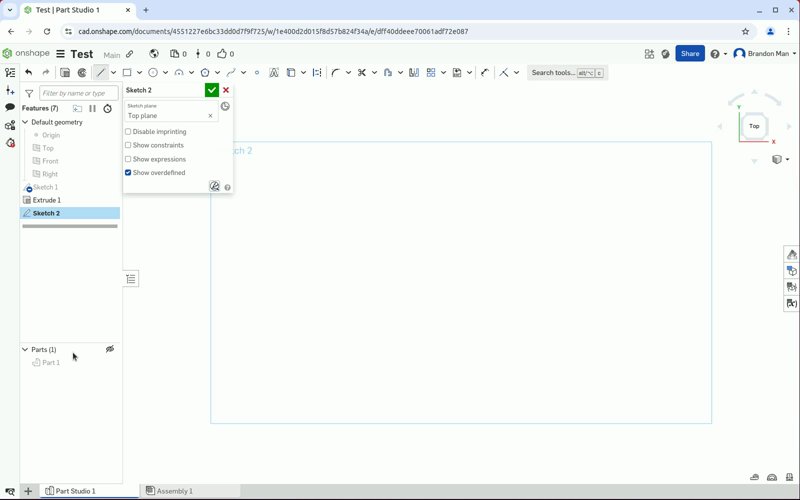
key_down(shift)
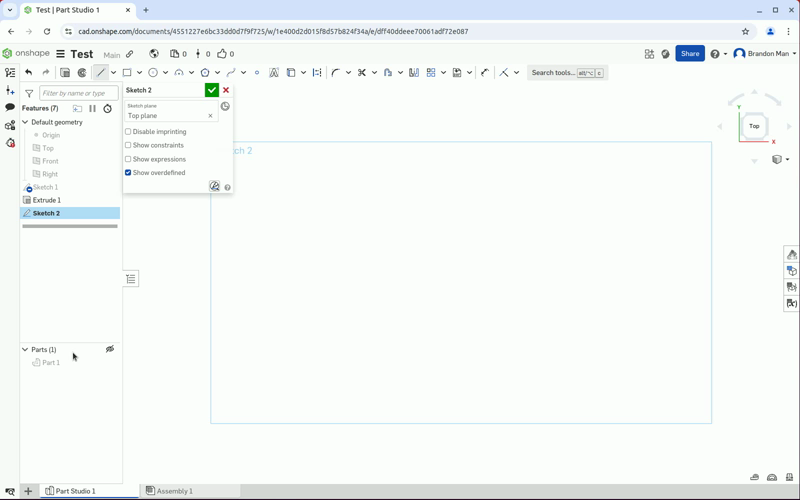
mouse_move(487, 222)
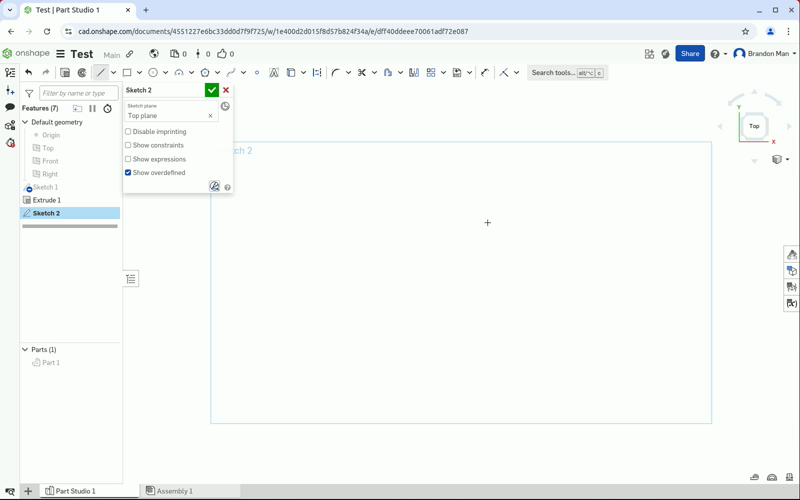
click(487, 222)
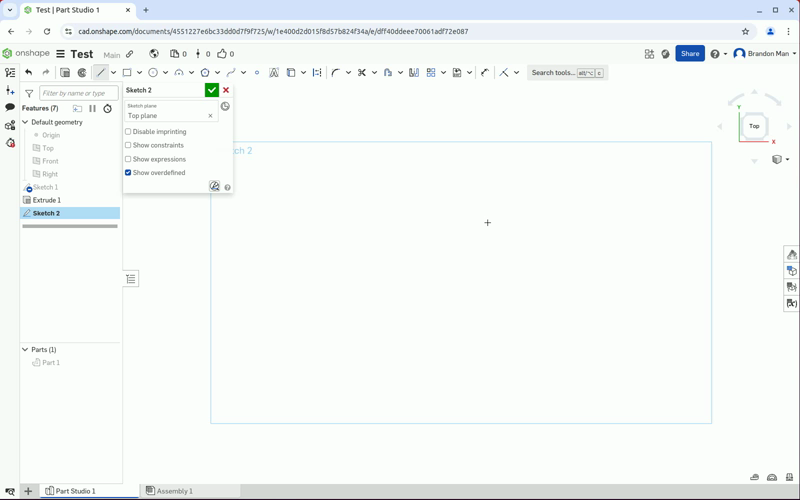
key_up(shift)
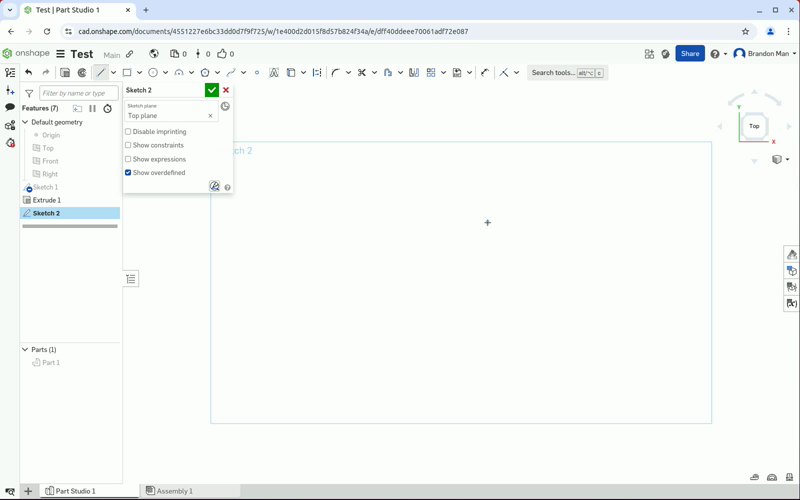
key_down(shift)
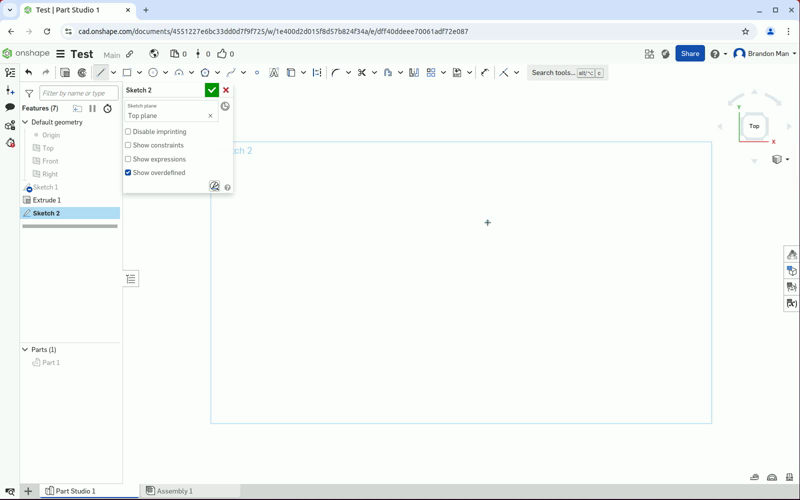
mouse_move(517, 222)
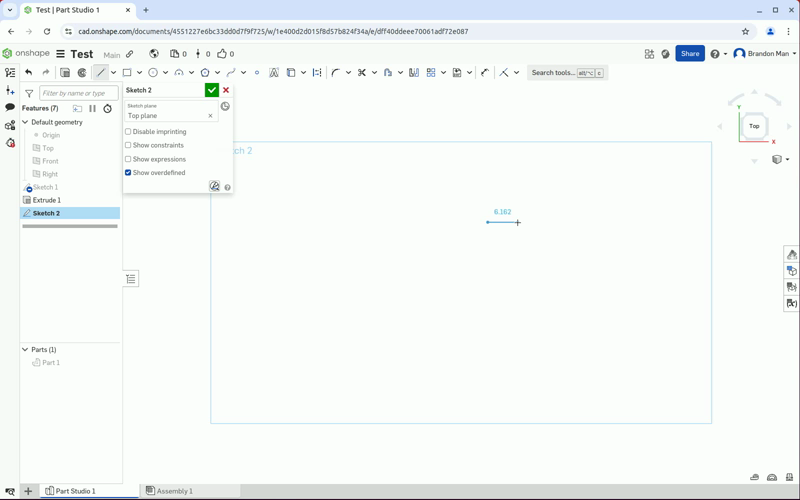
mouse_move(526, 222)
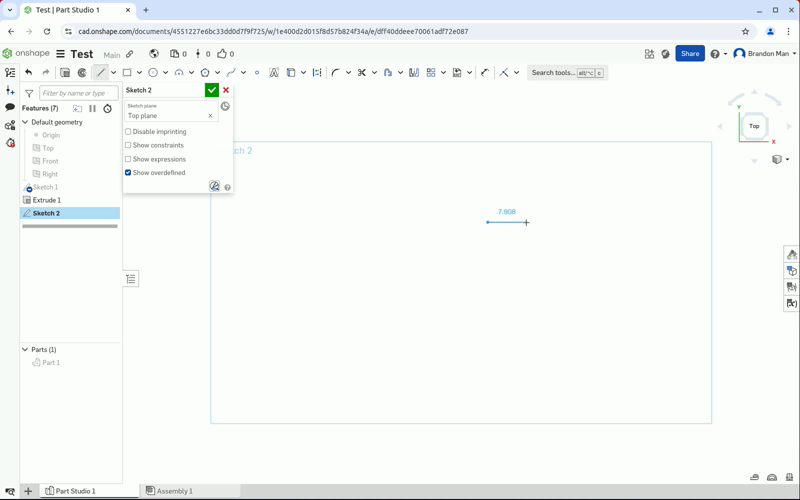
click(526, 222)
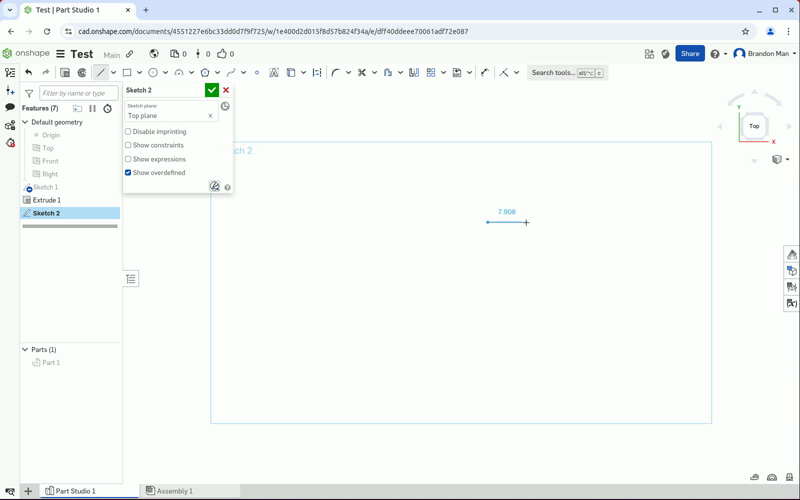
key_up(shift)
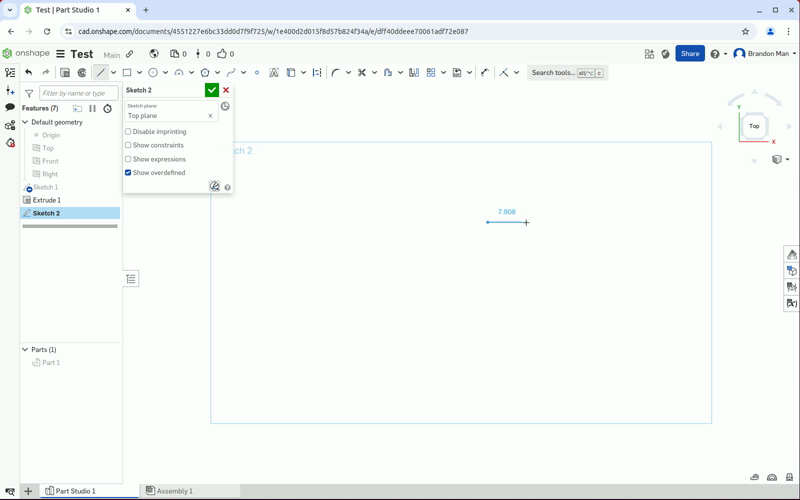
key_down(shift)
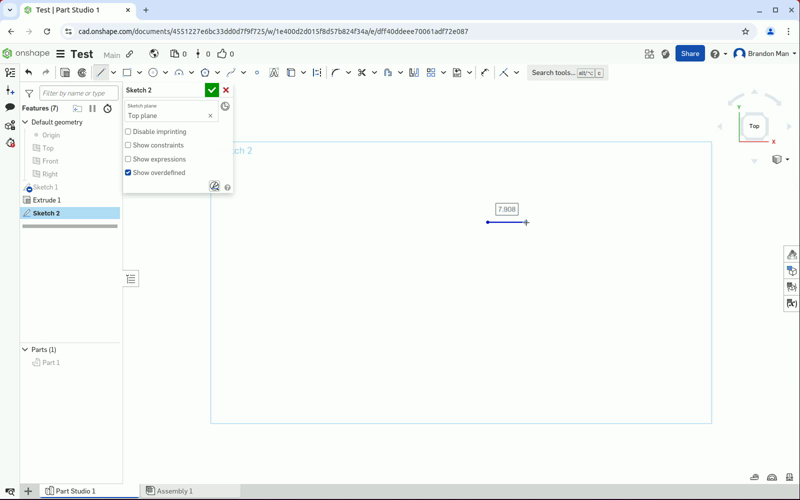
mouse_move(556, 222)
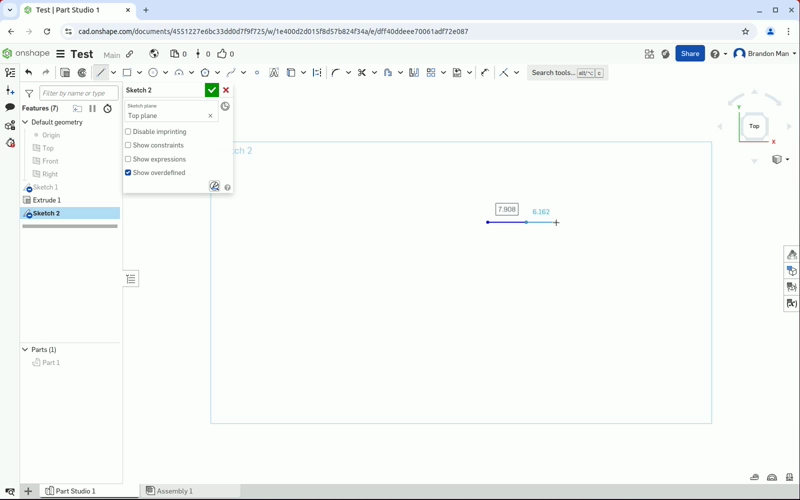
mouse_move(526, 183)
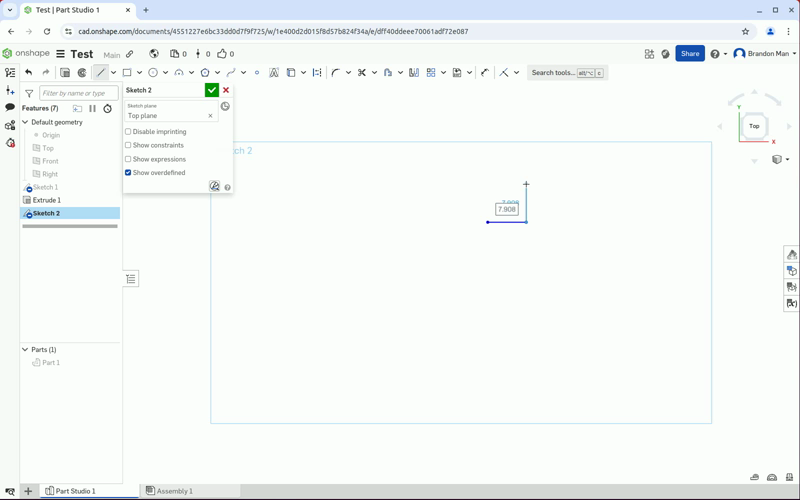
click(526, 183)
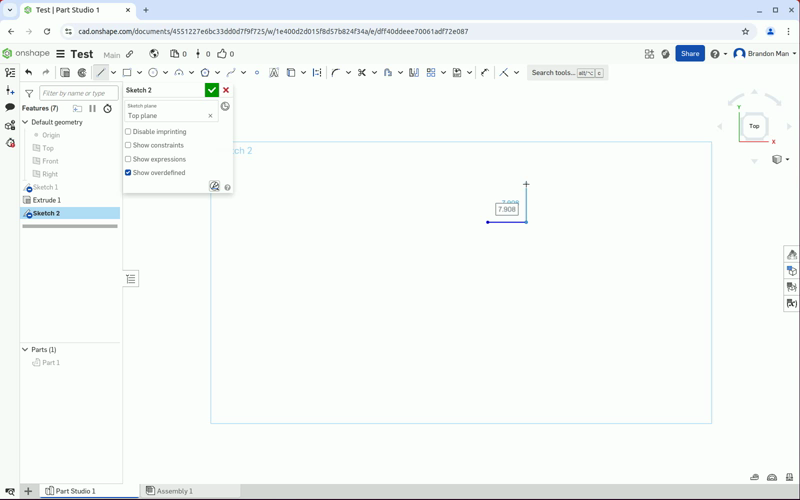
key_up(shift)
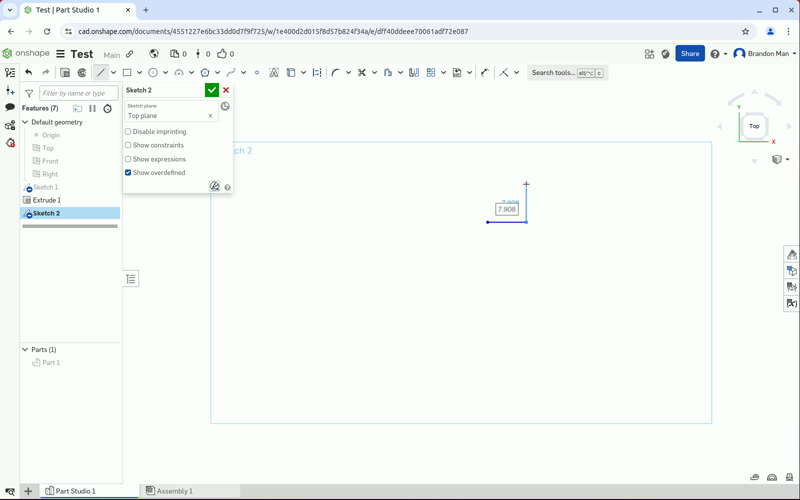
key_down(shift)
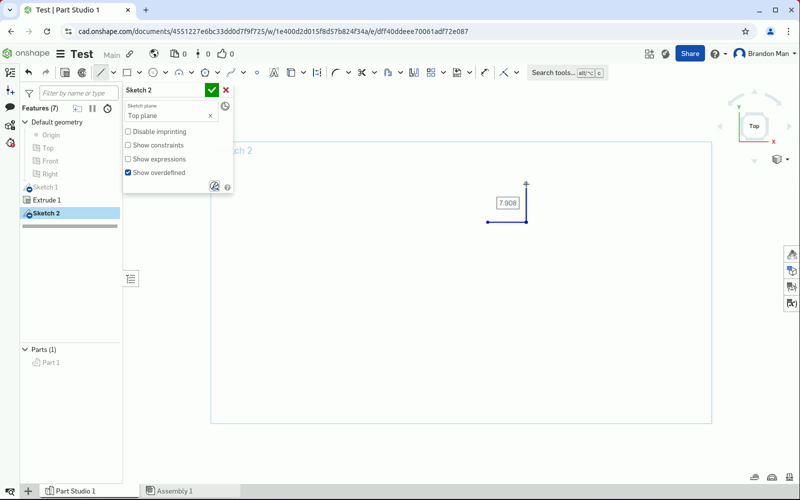
mouse_move(556, 183)
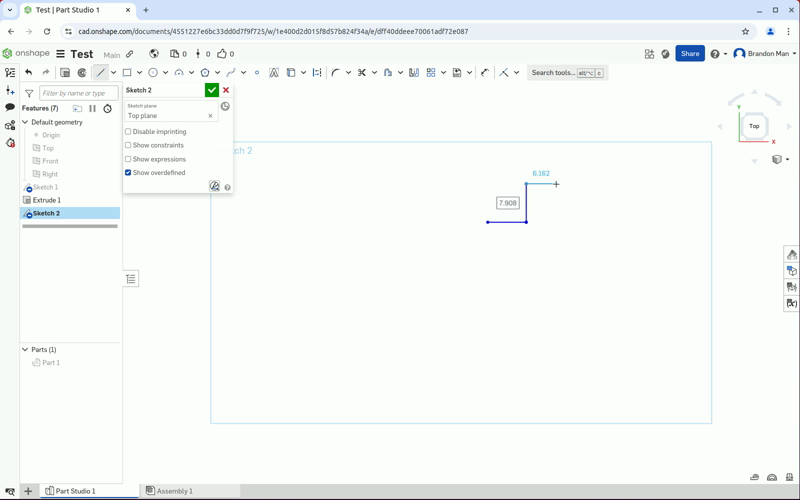
mouse_move(487, 183)
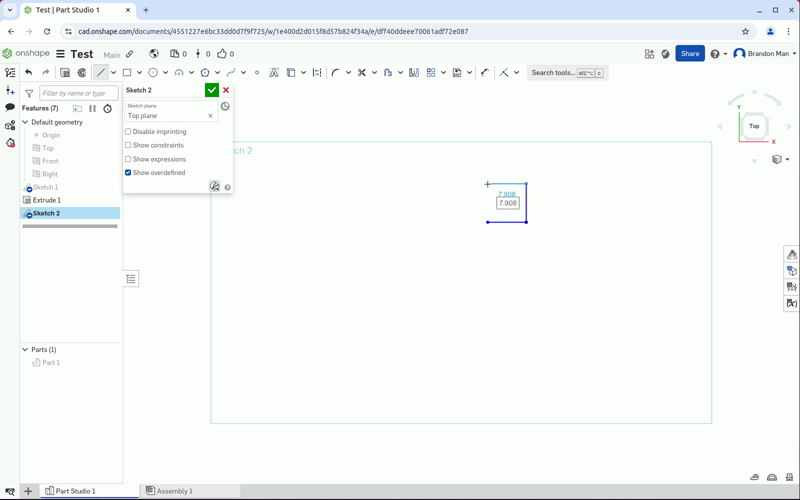
click(487, 183)
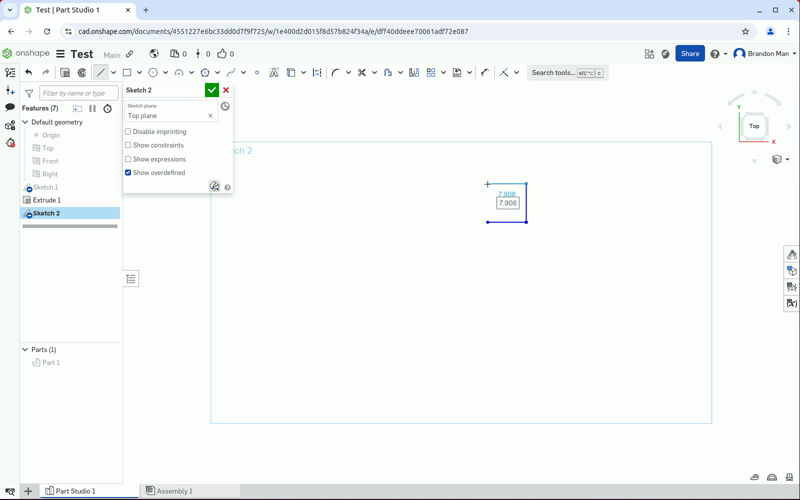
key_up(shift)
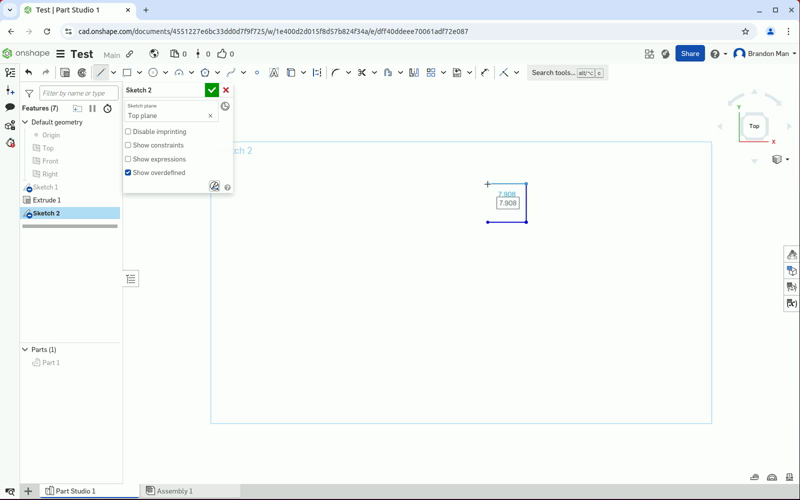
mouse_move(517, 183)
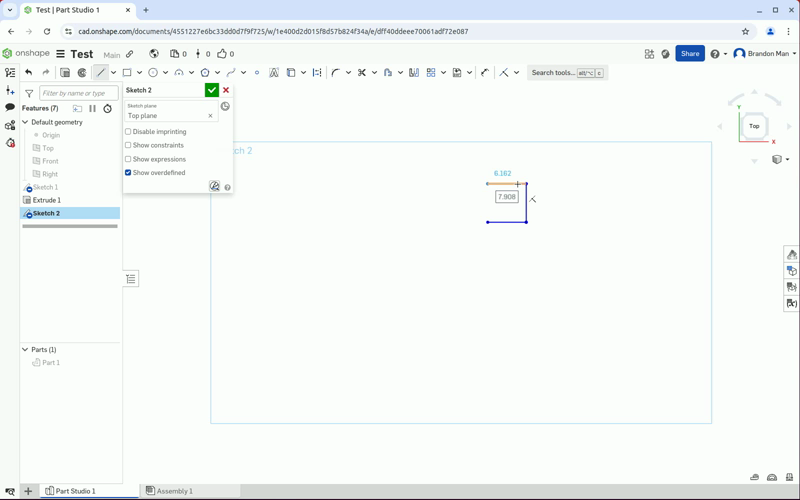
key_down(shift)
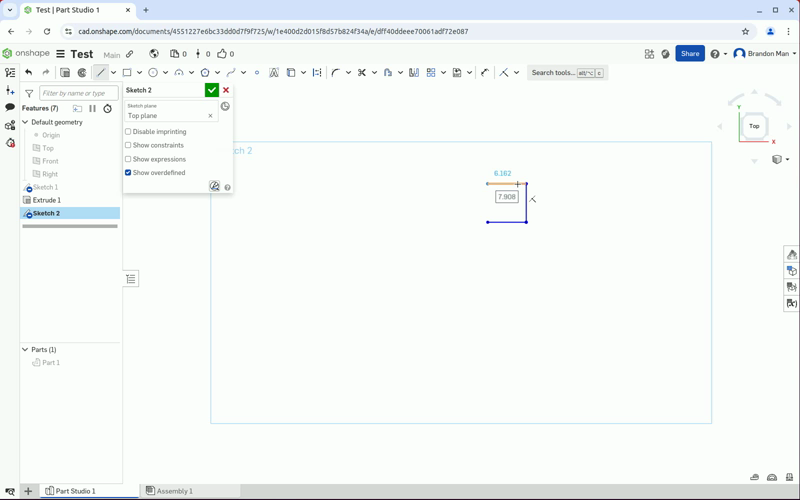
mouse_move(487, 222)
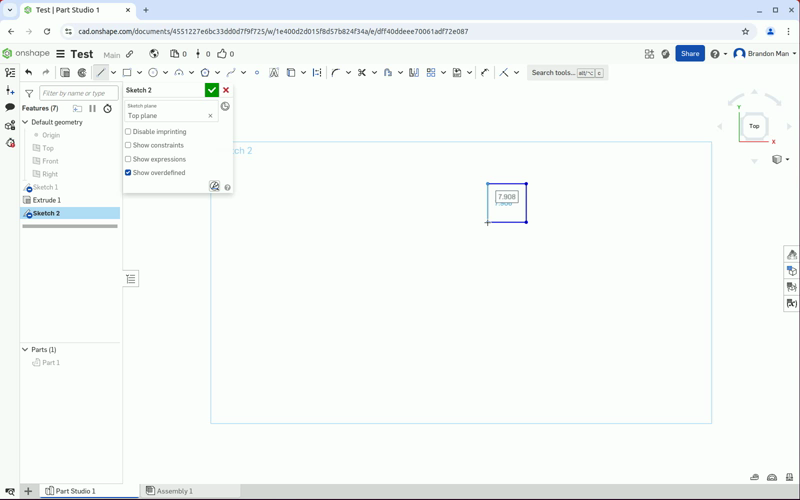
key_up(shift)
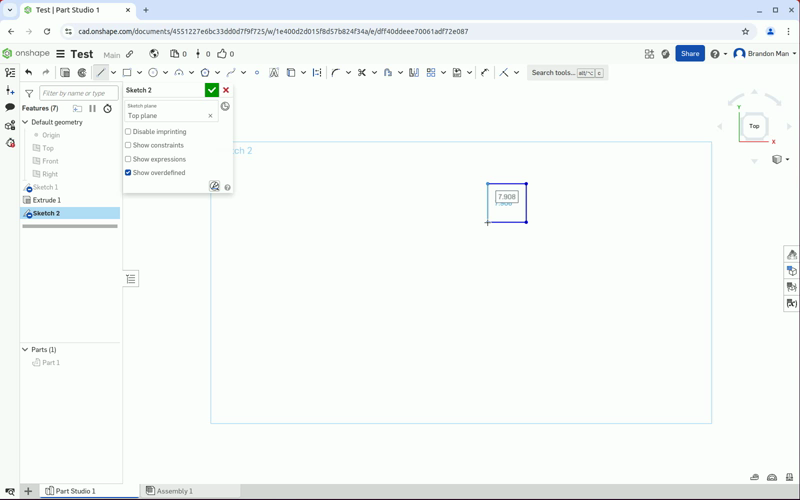
click(487, 222)
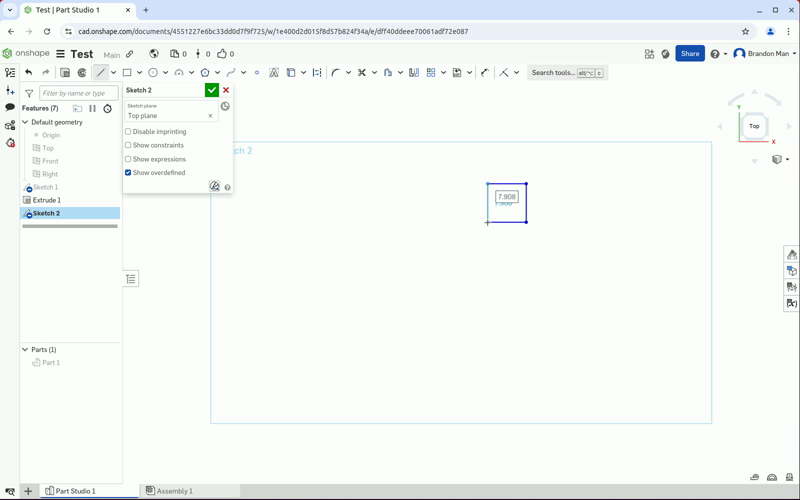
key(esc)
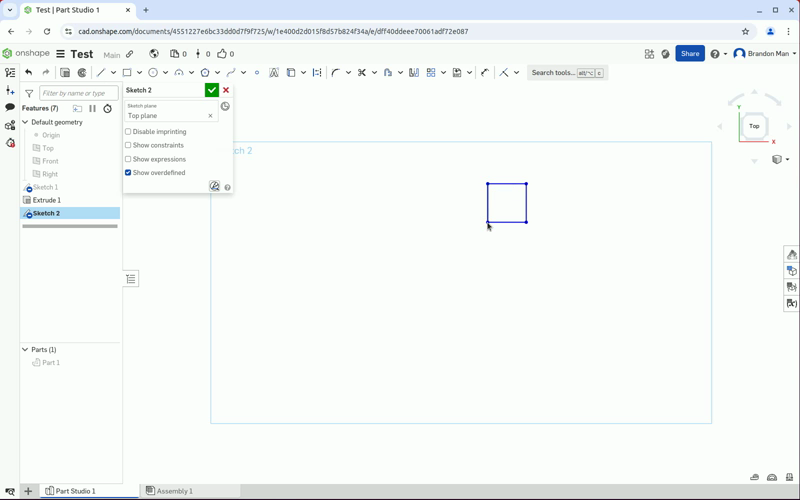
mouse_move(505, 204)
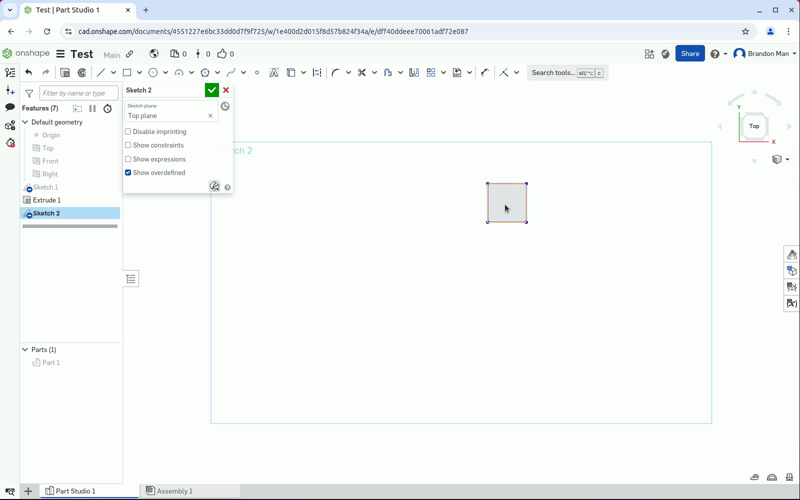
scroll(6)
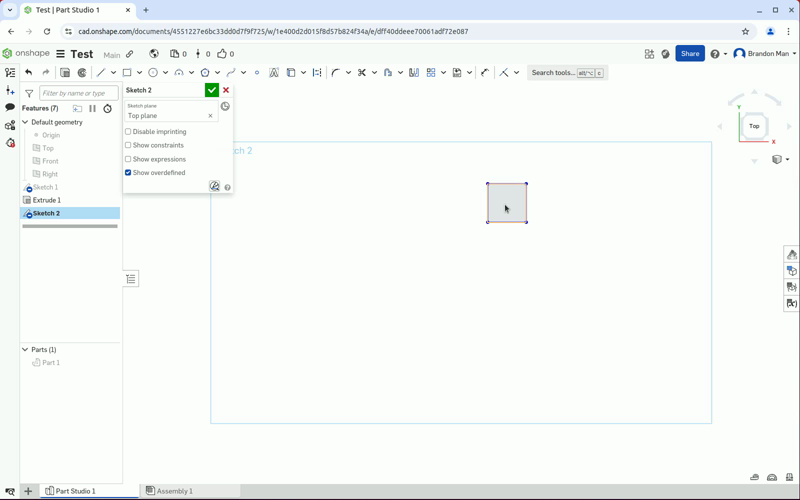
scroll(6)
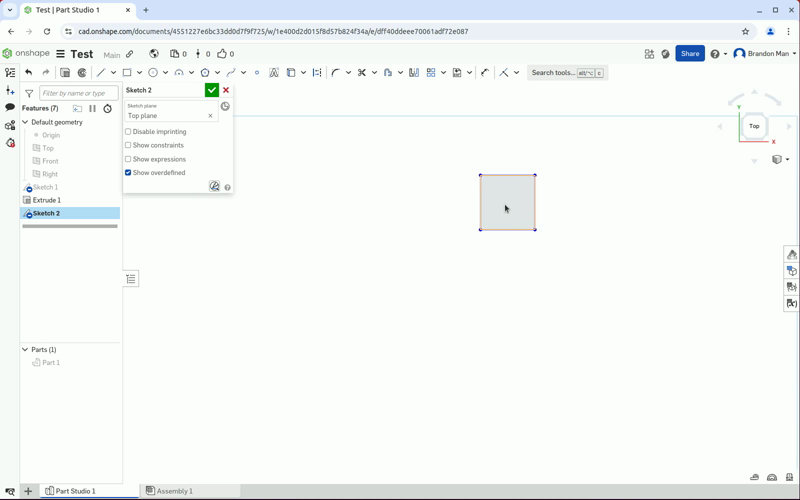
scroll(6)
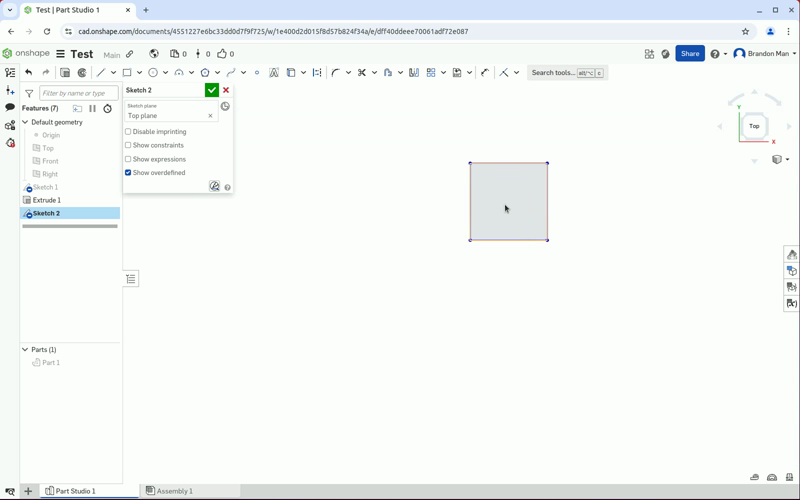
scroll(6)
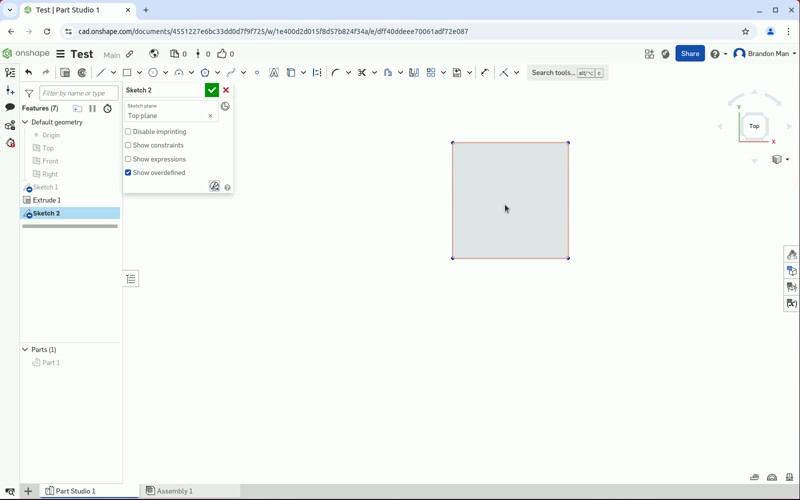
scroll(6)
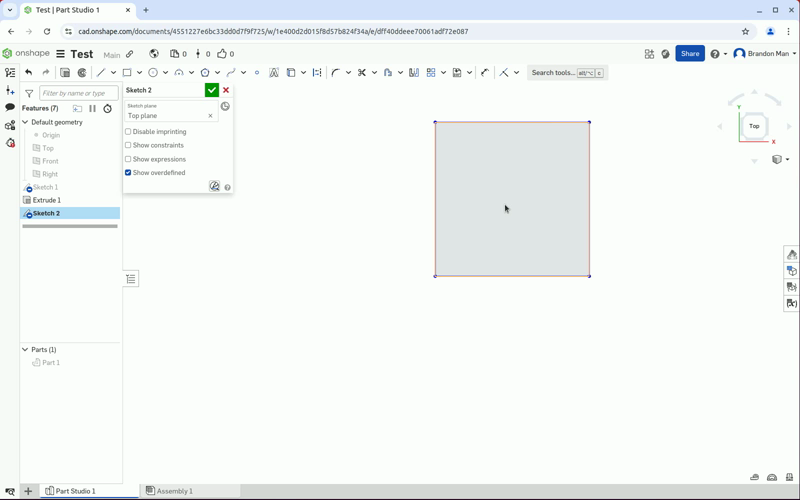
scroll(6)
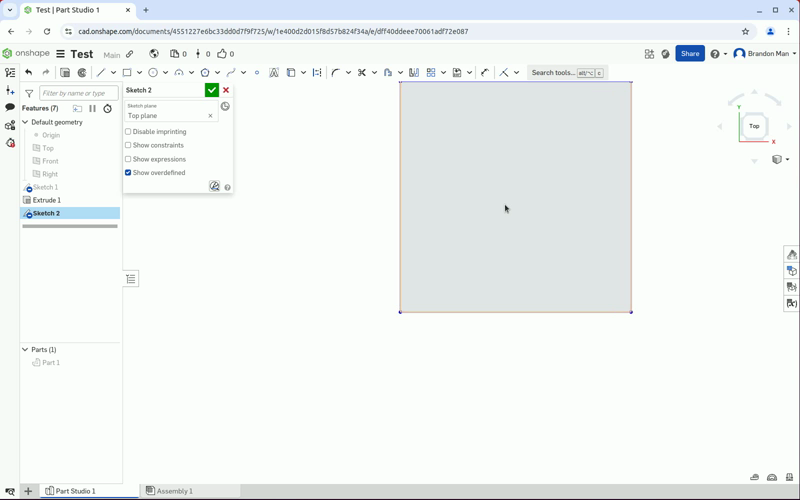
scroll(6)
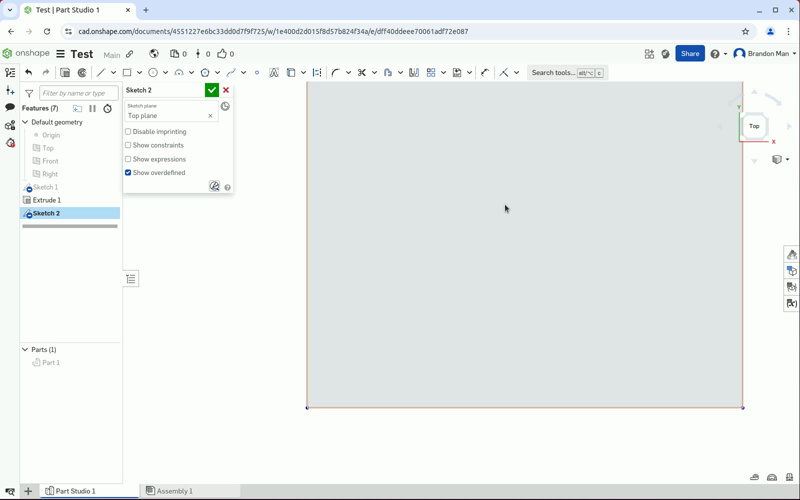
click(505, 204)
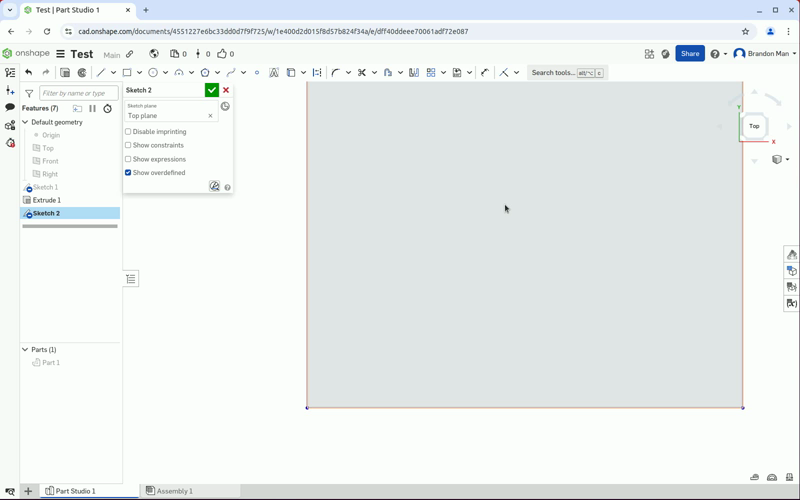
scroll(-6)
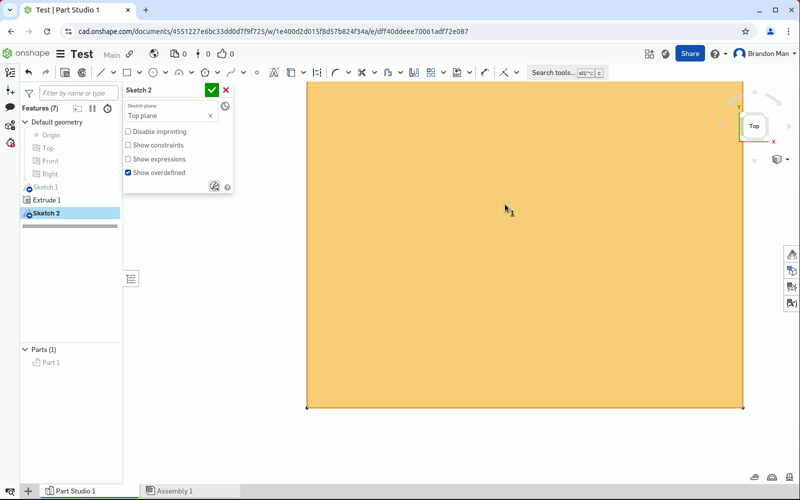
scroll(-6)
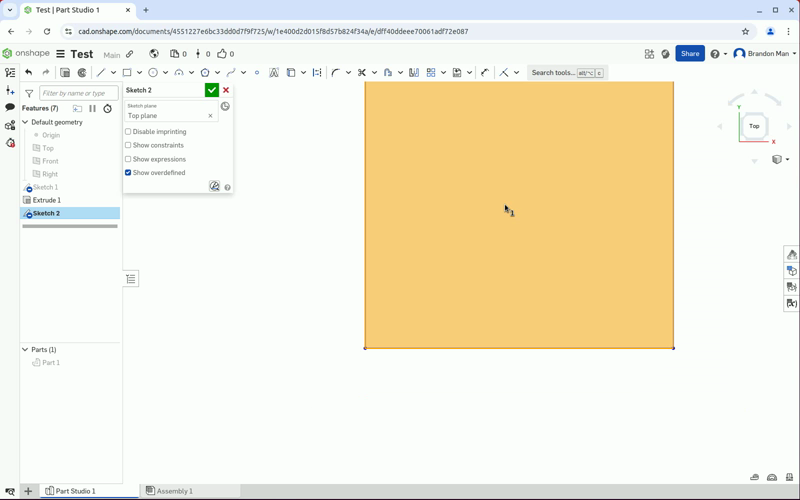
scroll(-6)
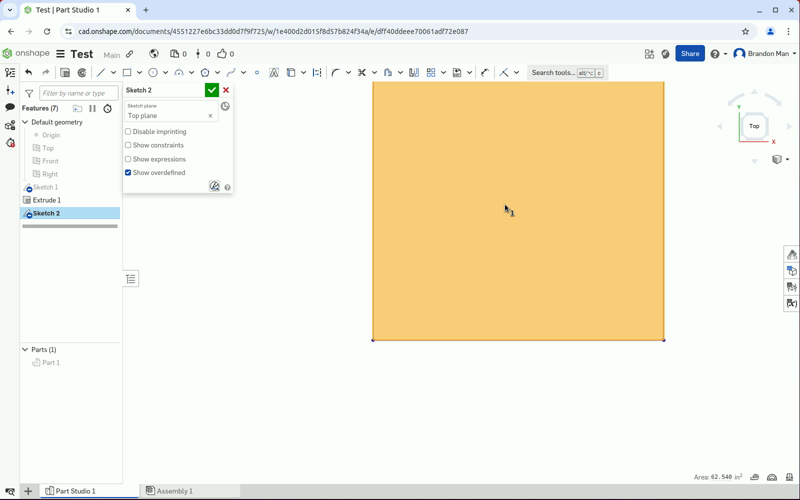
scroll(-6)
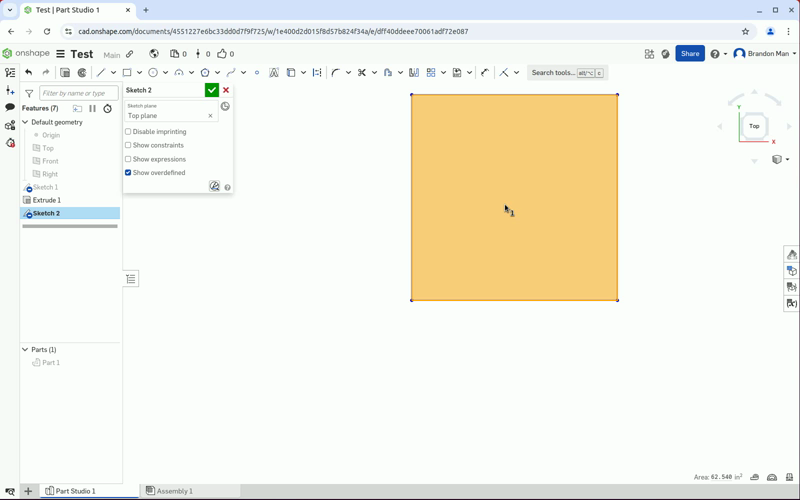
scroll(-6)
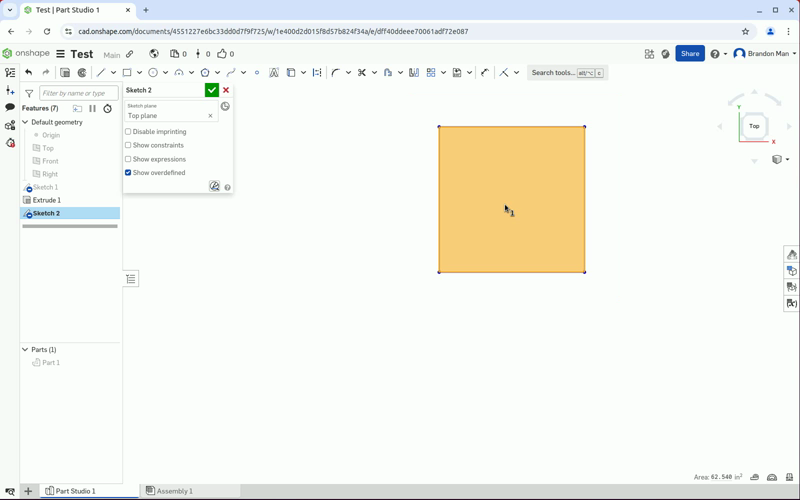
scroll(-6)
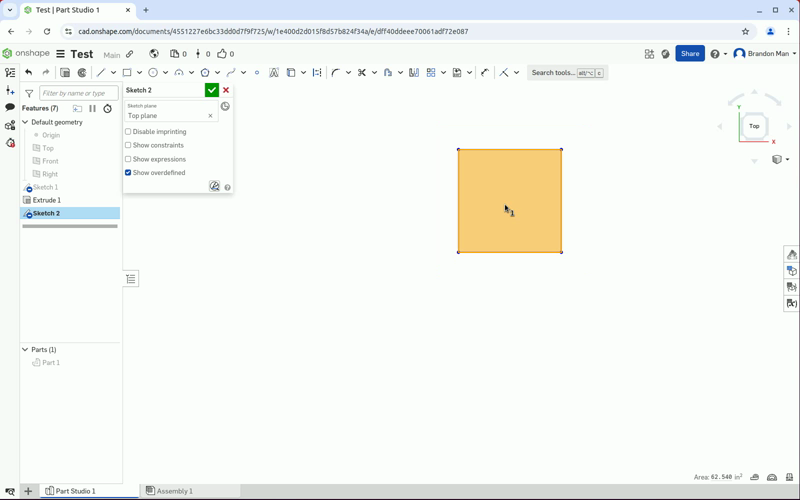
scroll(-6)
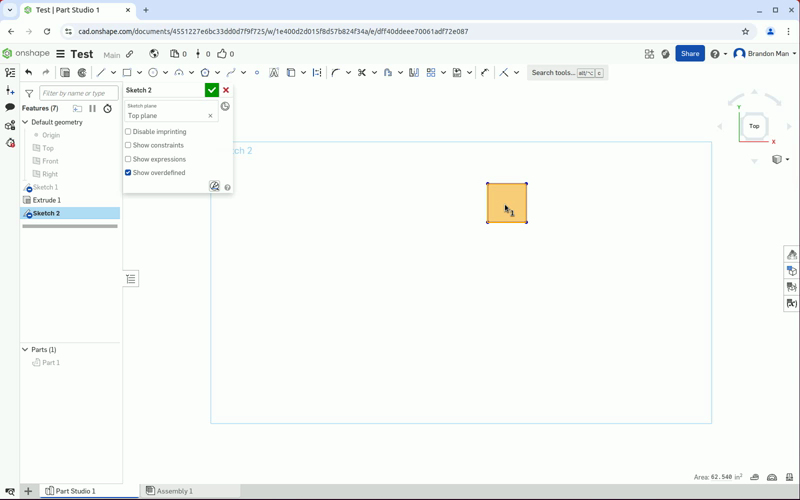
mouse_move(73, 352)
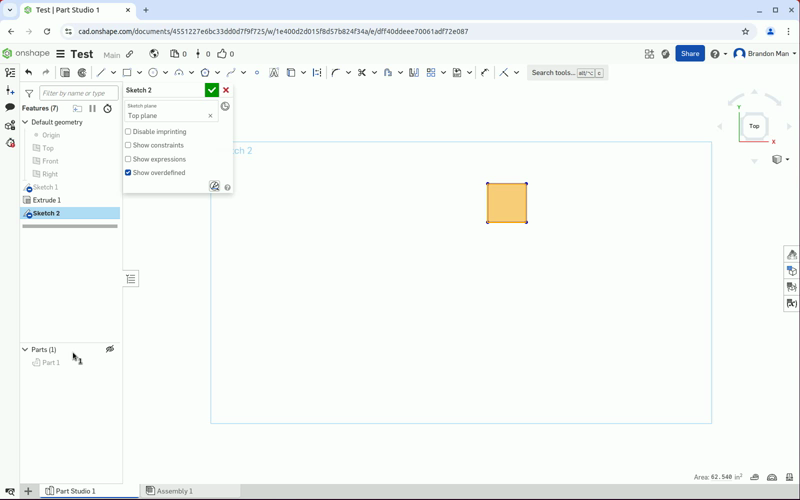
key(shift+y)
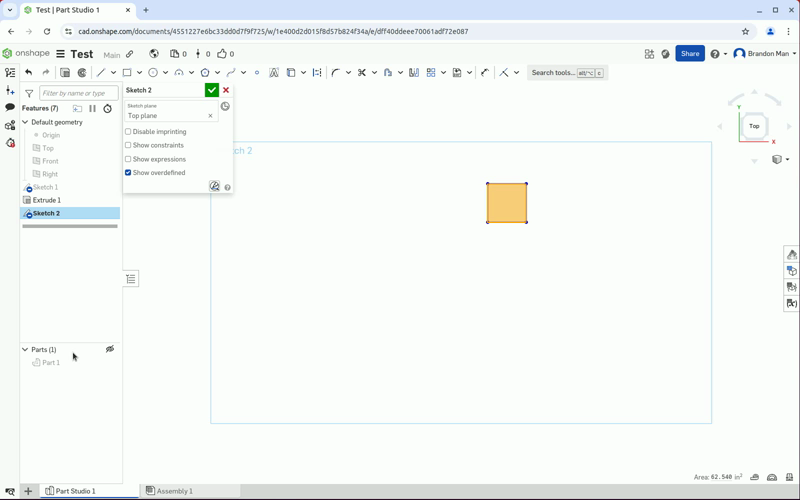
key(shift+e)
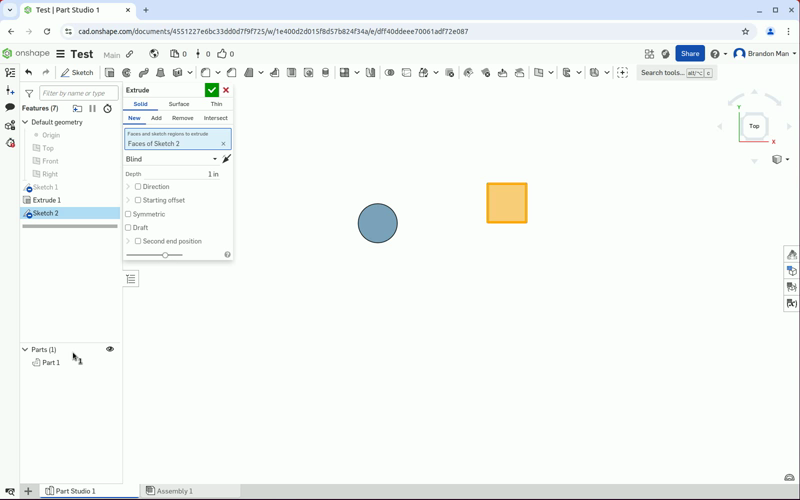
mouse_move(143, 106)
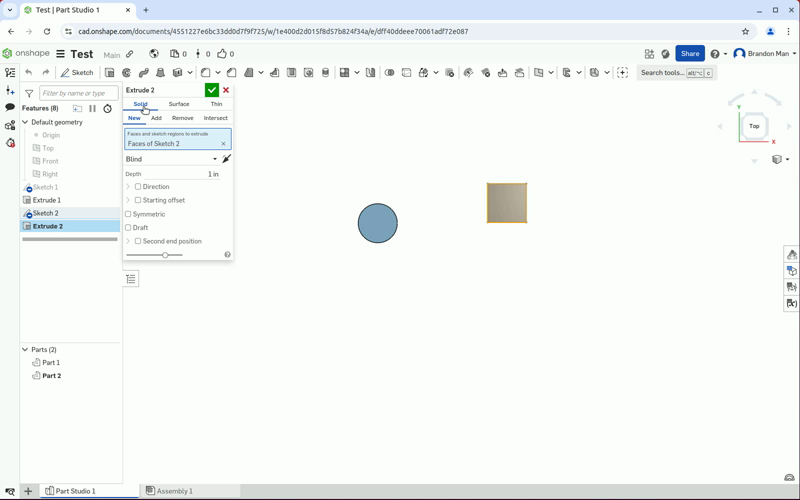
click(143, 106)
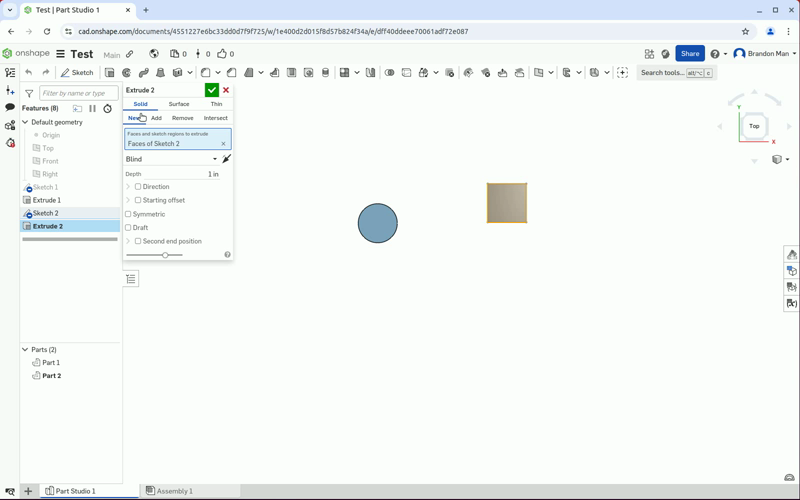
mouse_move(137, 120)
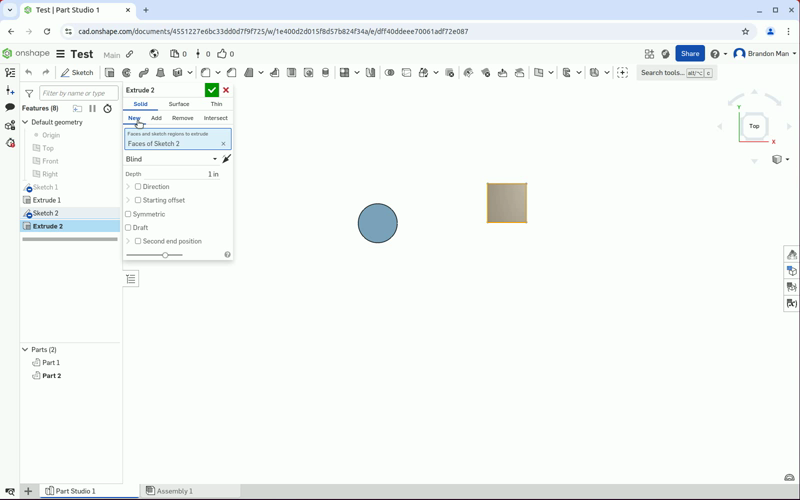
click(137, 120)
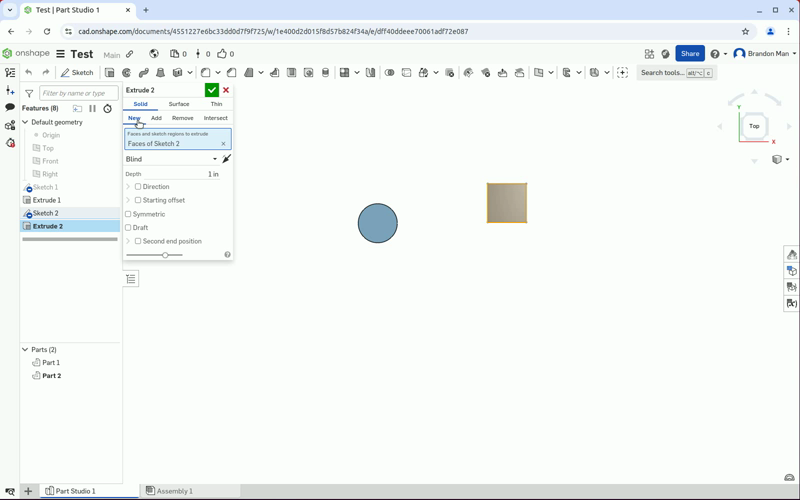
key(tab, 4)
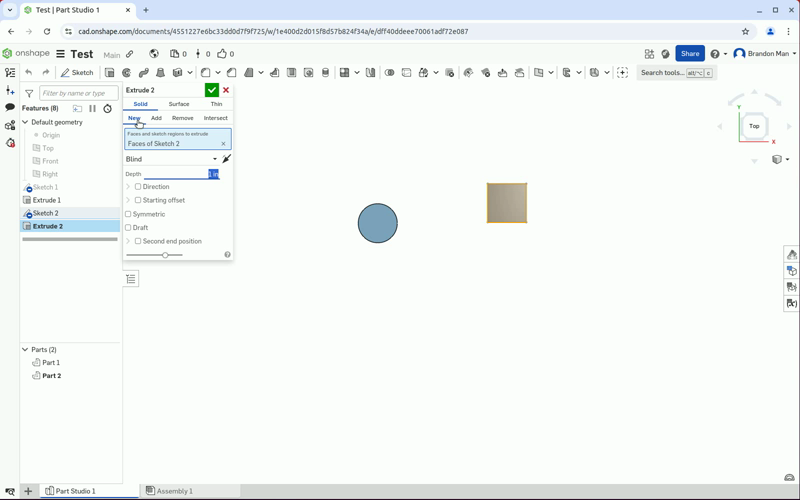
text(23.108)
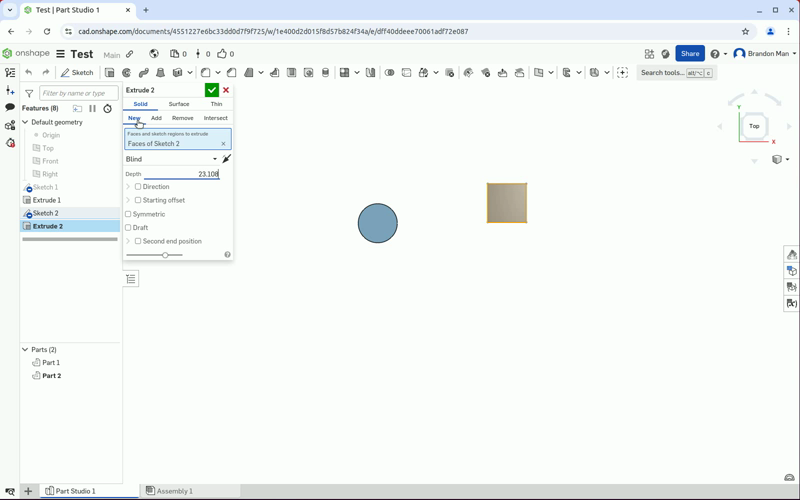
key(enter)
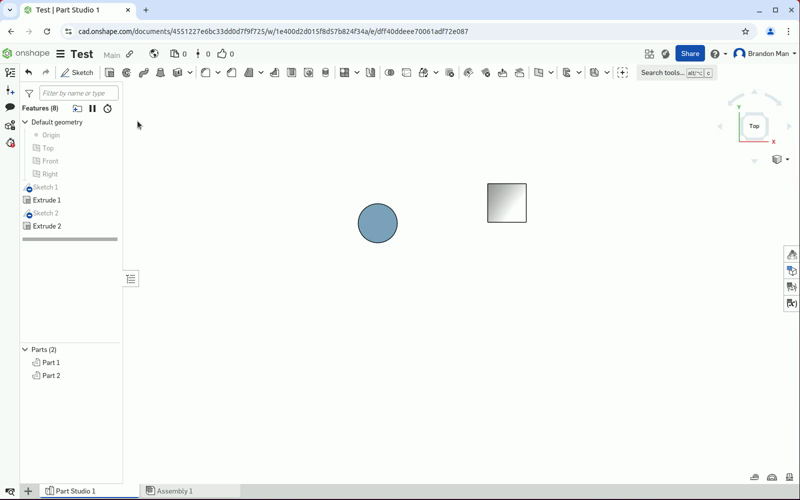
key(shift+h)
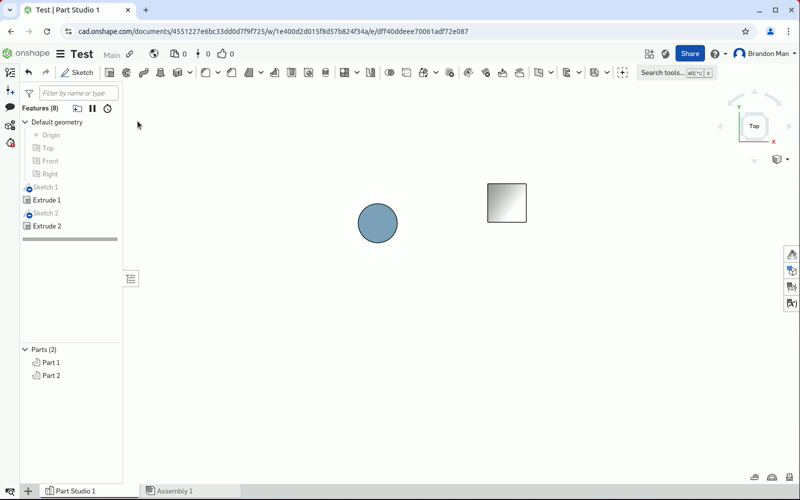
key(shift+h)
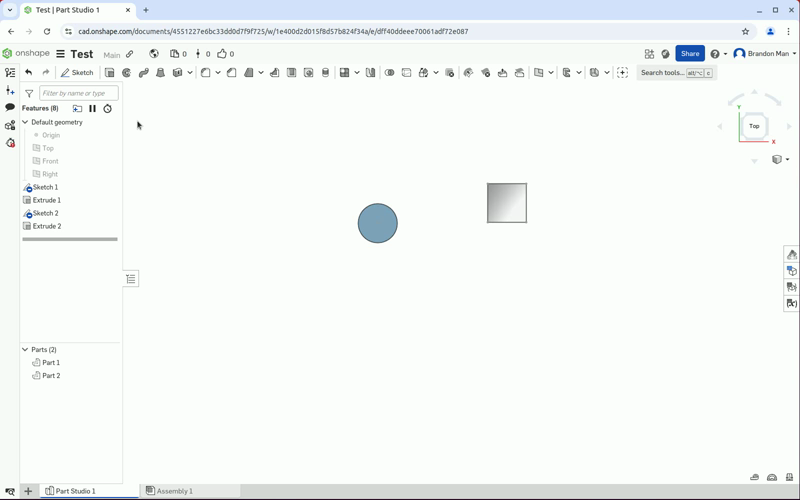
key(shift+7)
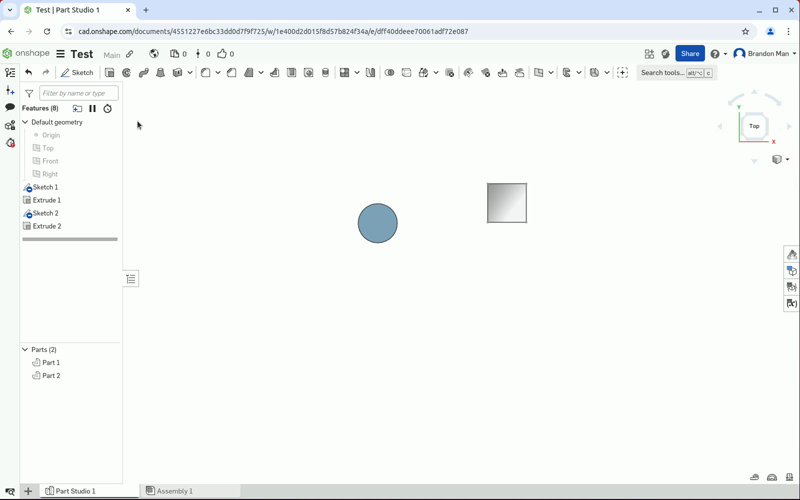
key(up, 3)
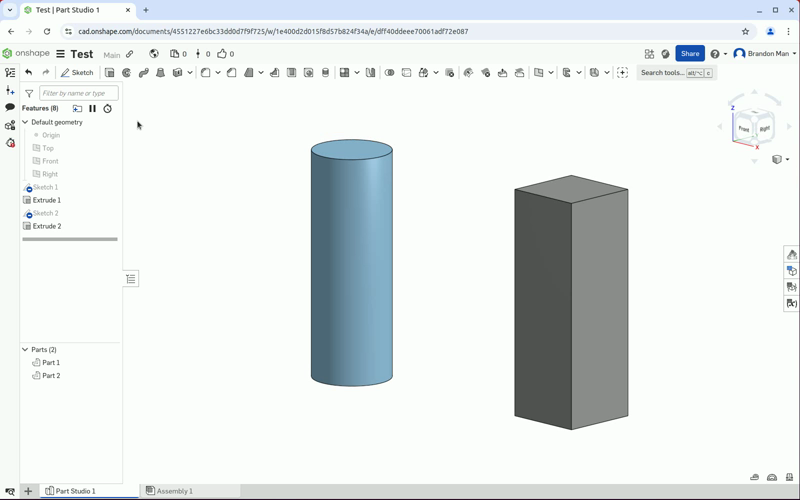
key(left, 3)
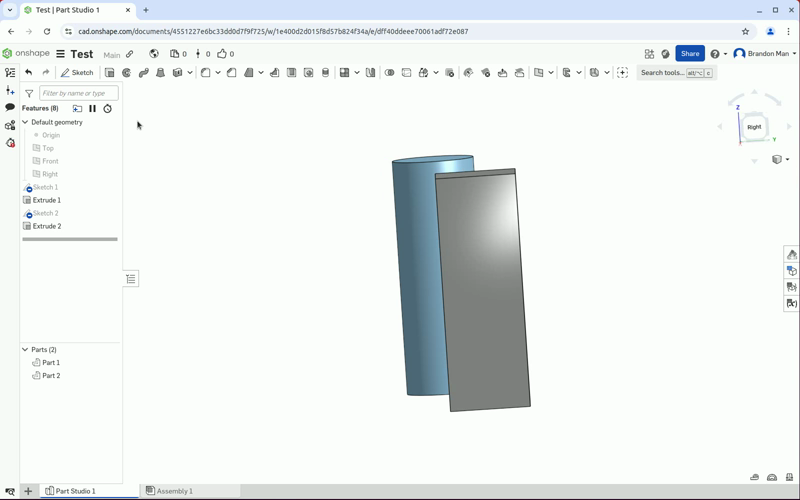
key(right, 3)
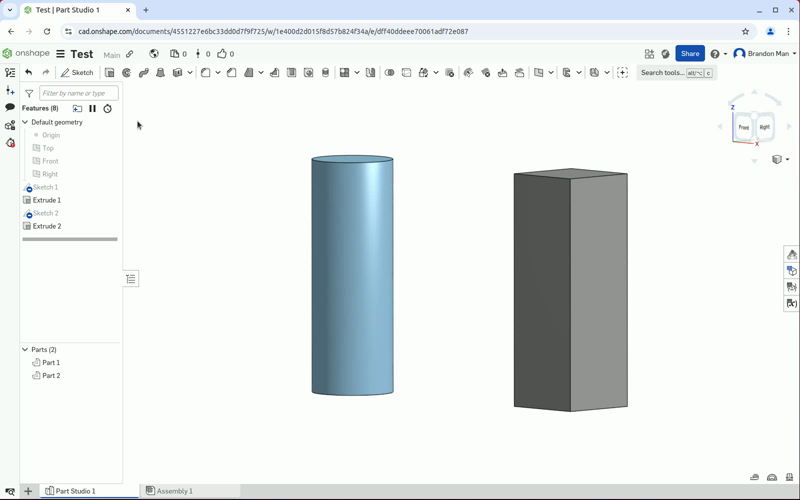
key(down, 3)
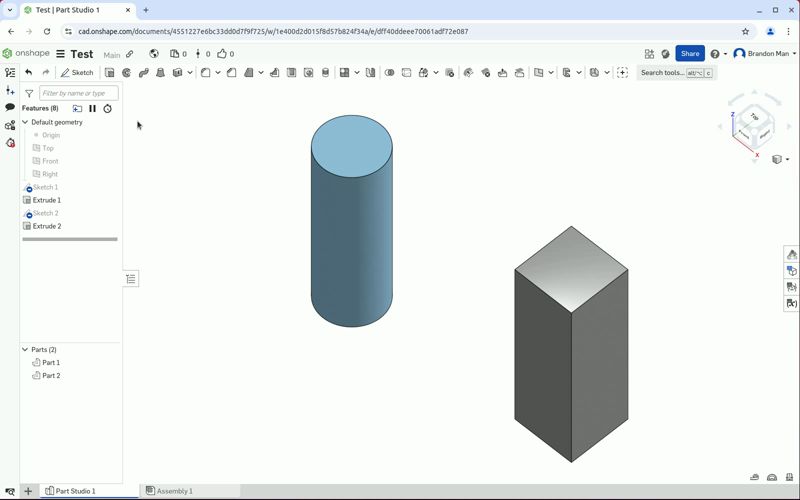
mouse_move(73, 189)
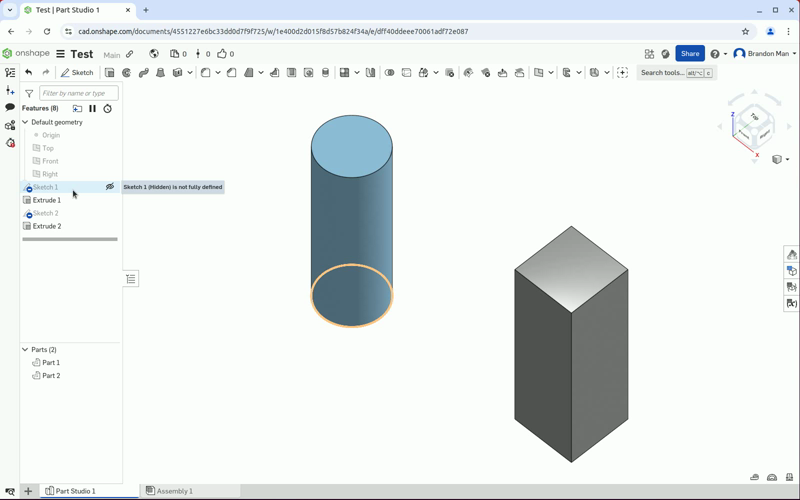
click(73, 189)